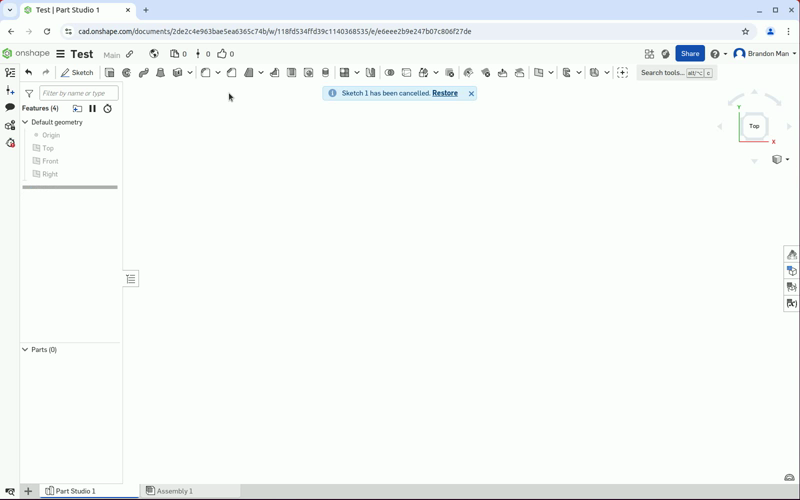
key(shift+h)
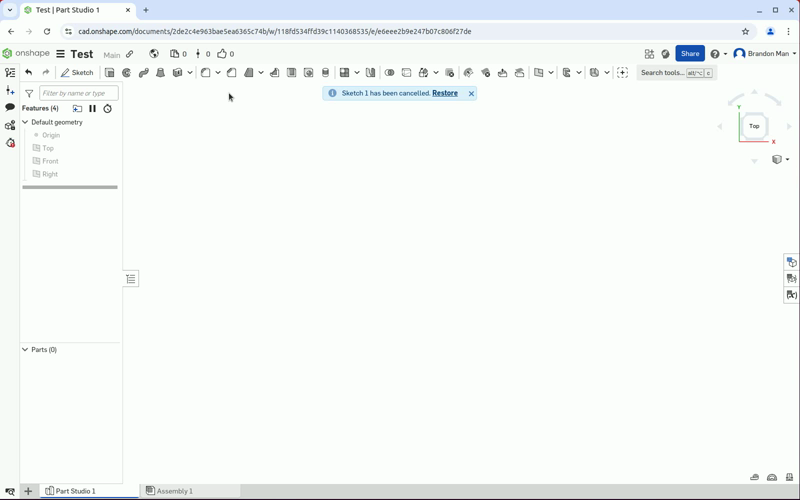
mouse_move(73, 352)
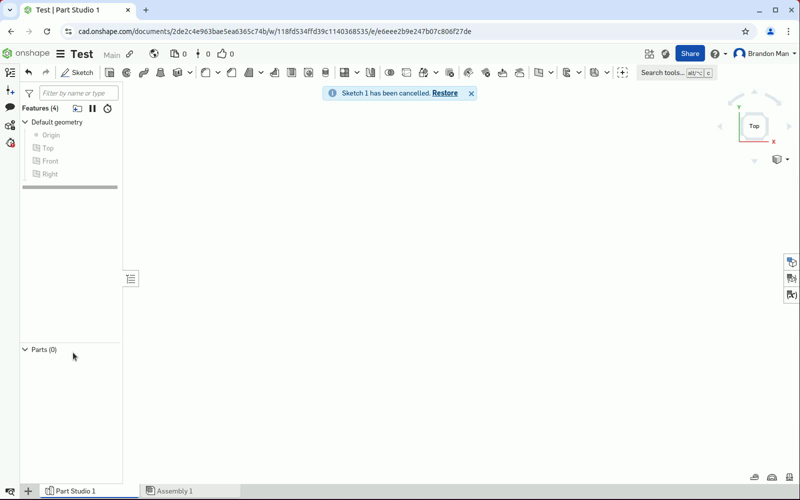
key(y)
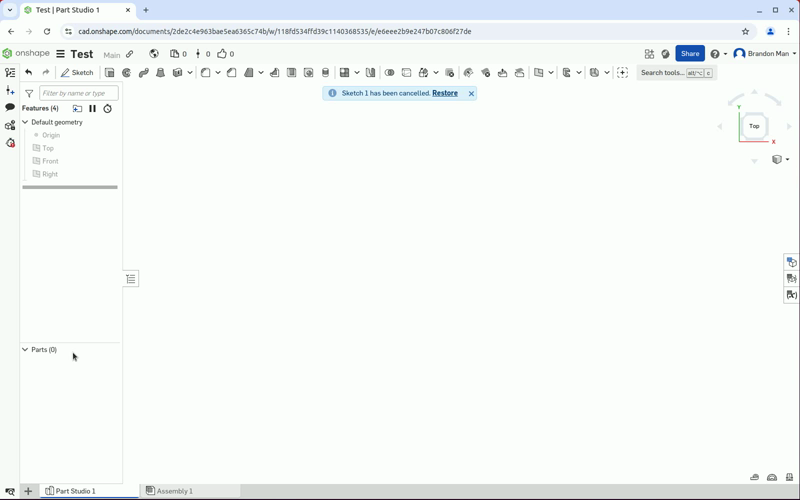
key(shift+p)
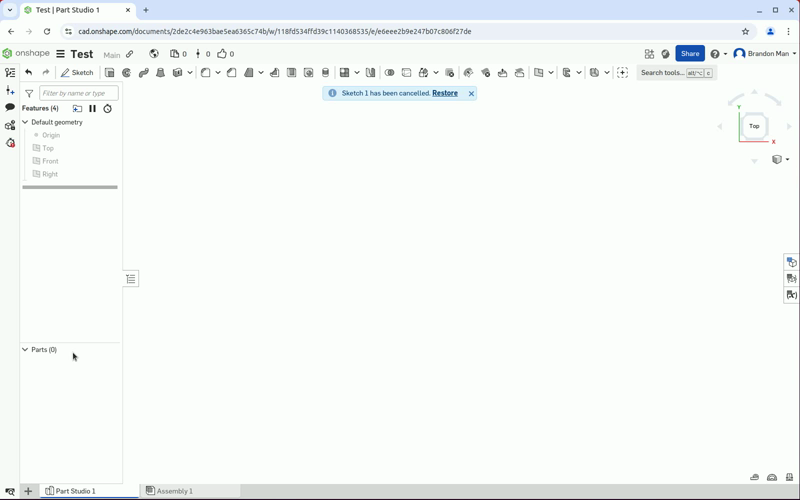
key(space)
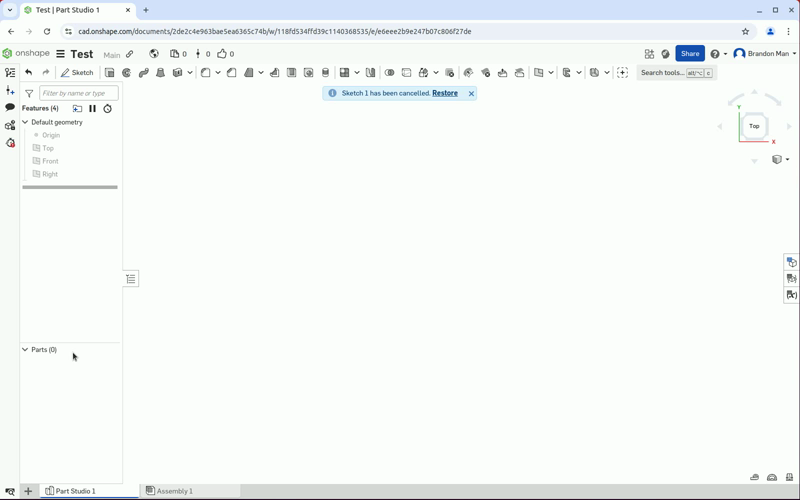
key_down(shift)
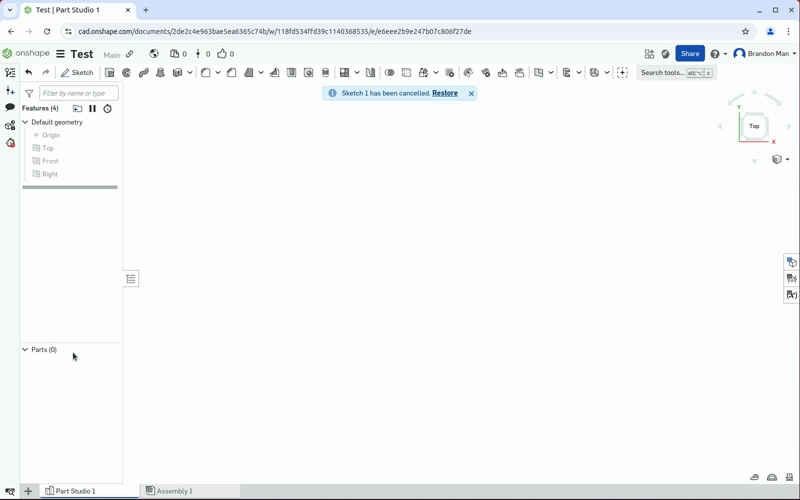
key(up)
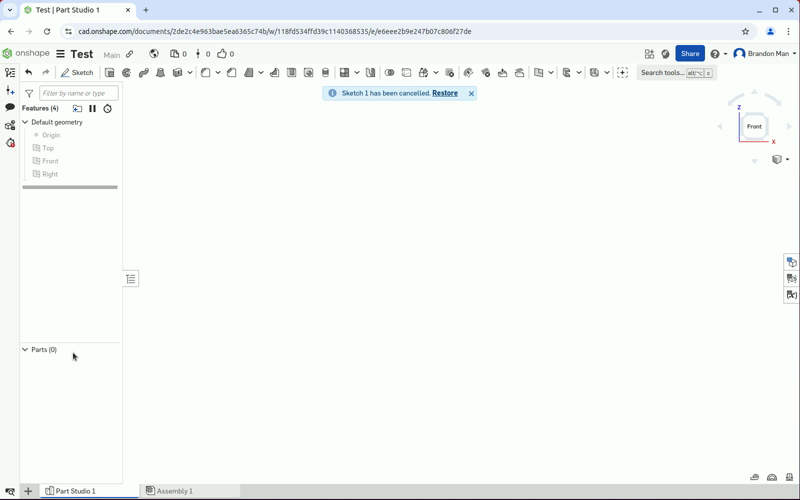
key_up(shift)
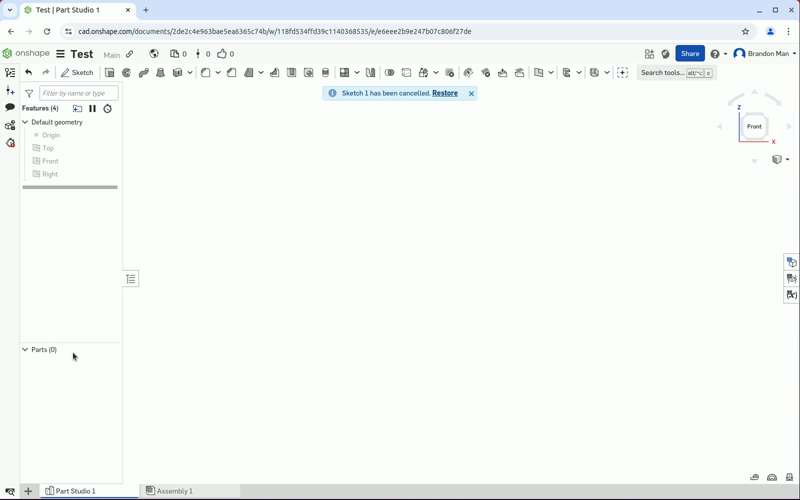
mouse_move(73, 352)
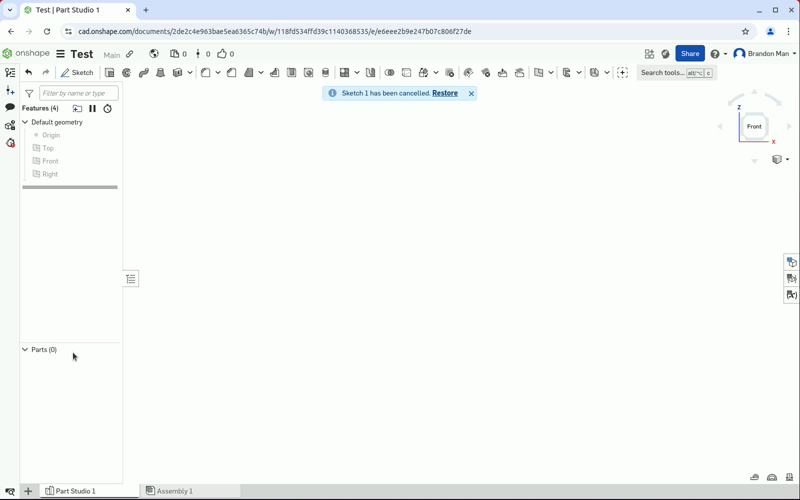
key(shift+y)
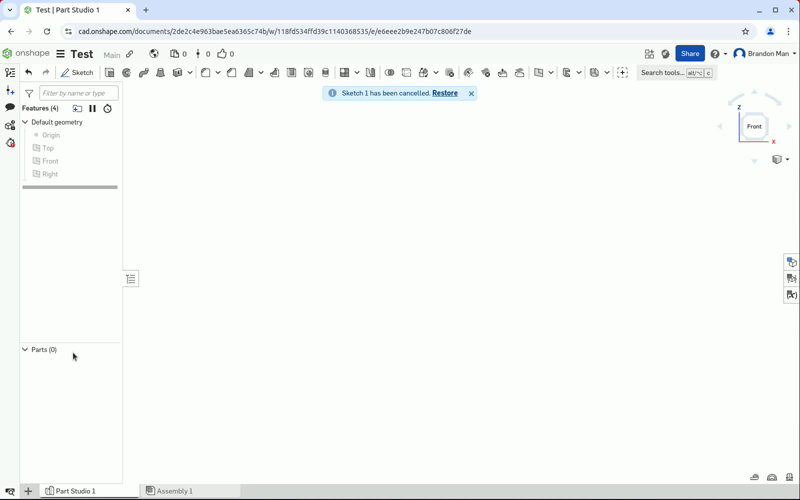
key(shift+s)
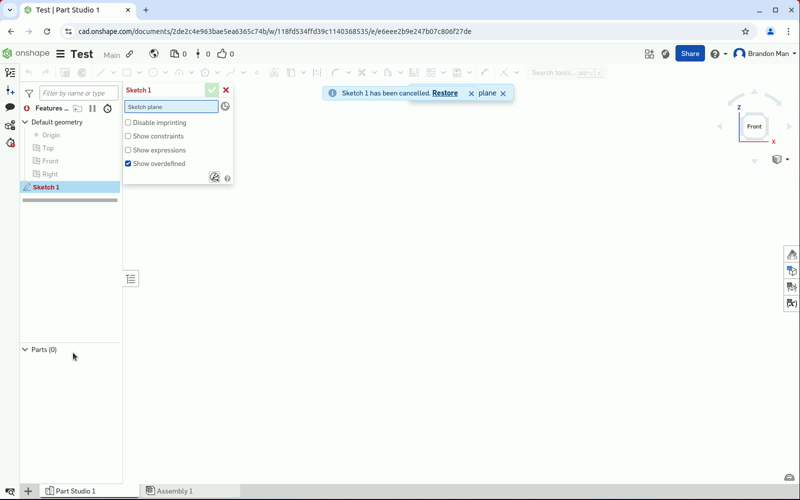
mouse_move(73, 163)
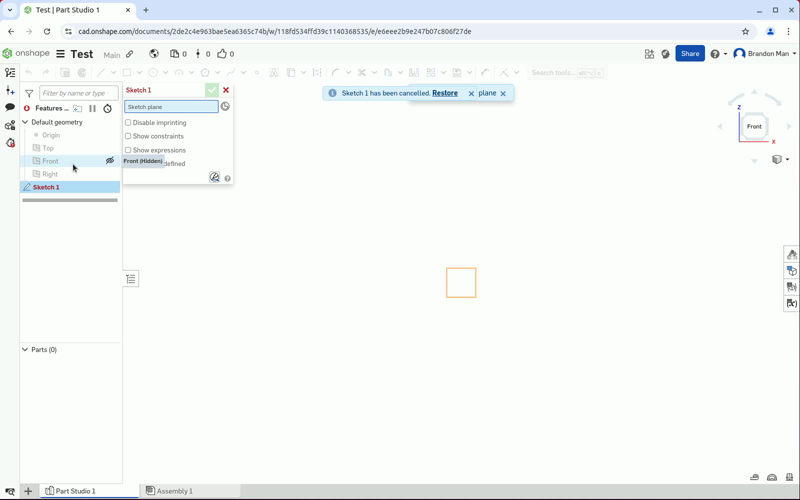
click(73, 163)
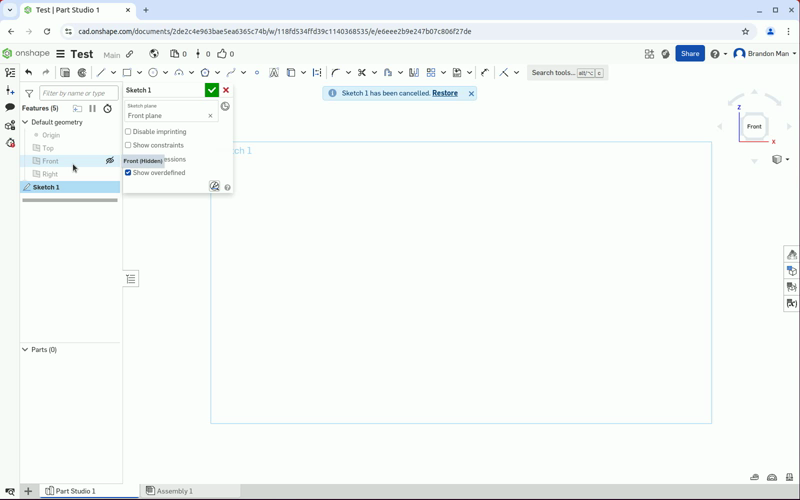
mouse_move(73, 352)
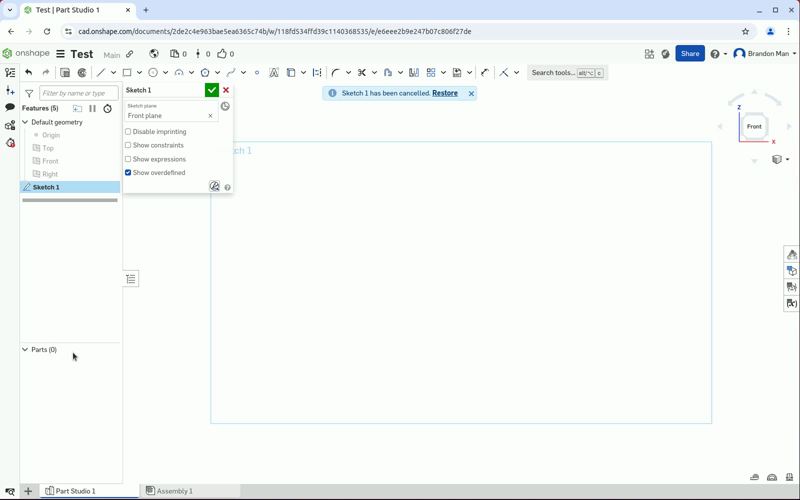
key(y)
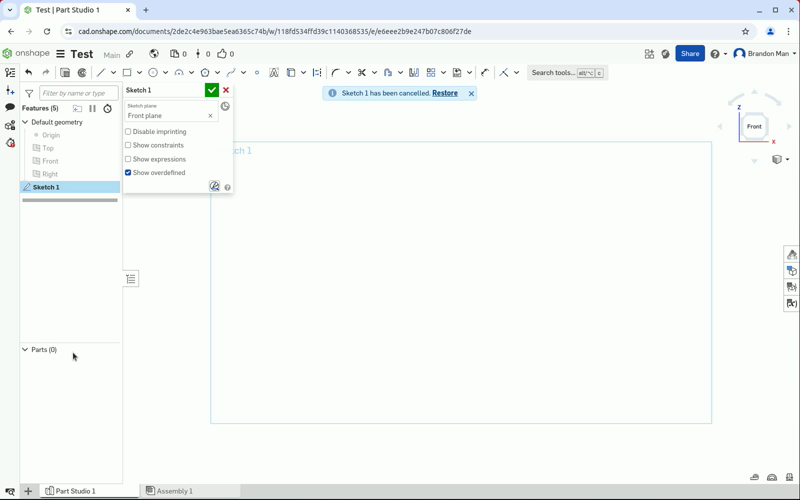
key(l)
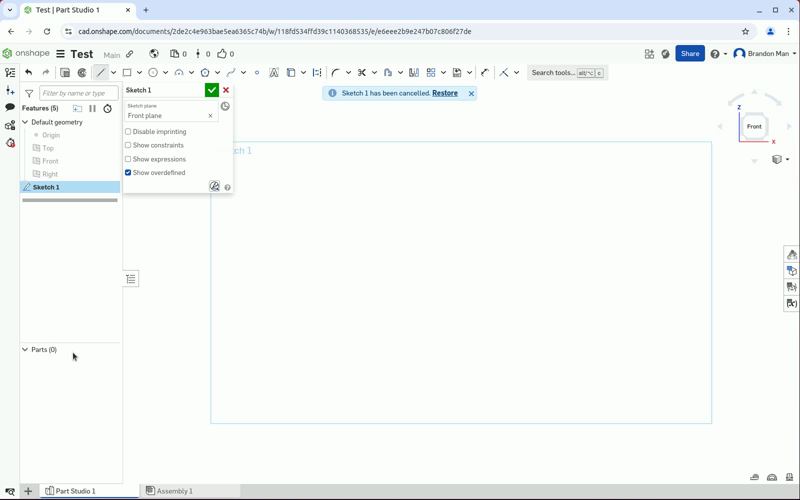
key_down(shift)
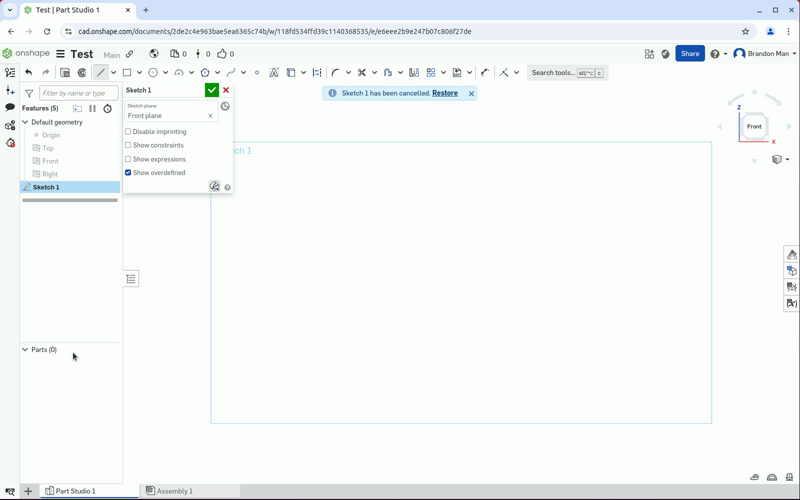
mouse_move(460, 282)
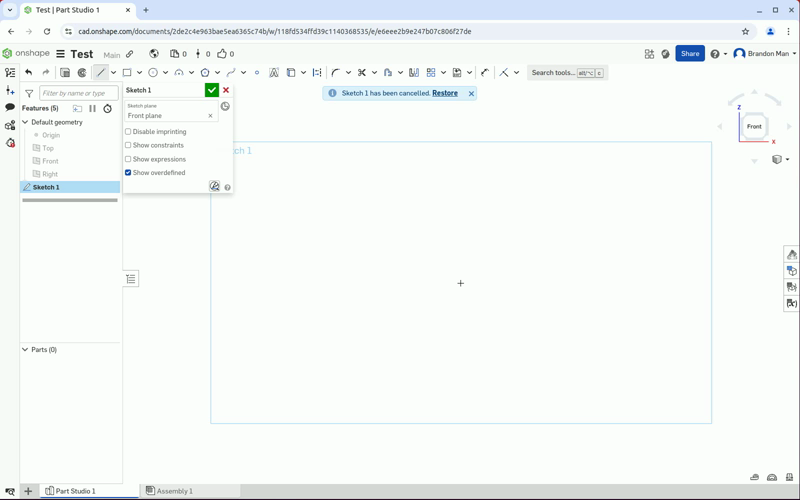
click(460, 282)
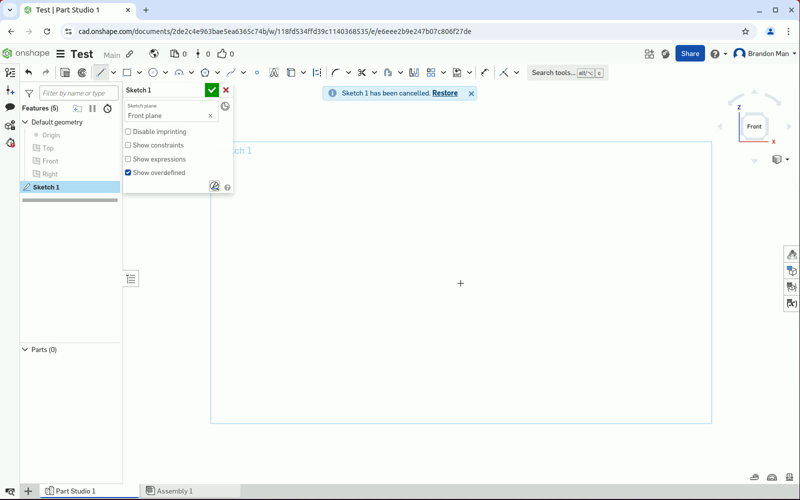
key_up(shift)
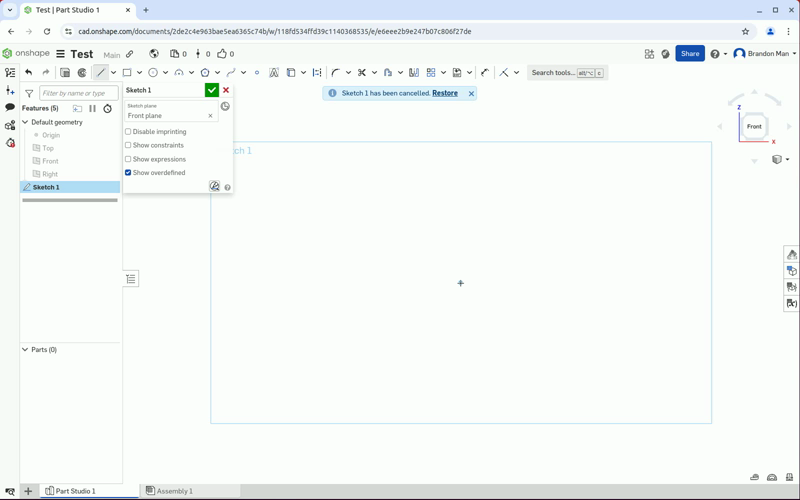
key_down(shift)
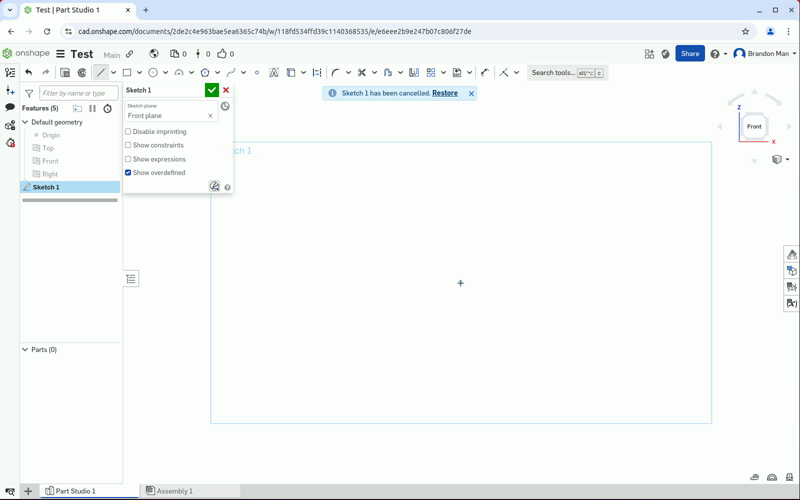
mouse_move(573, 282)
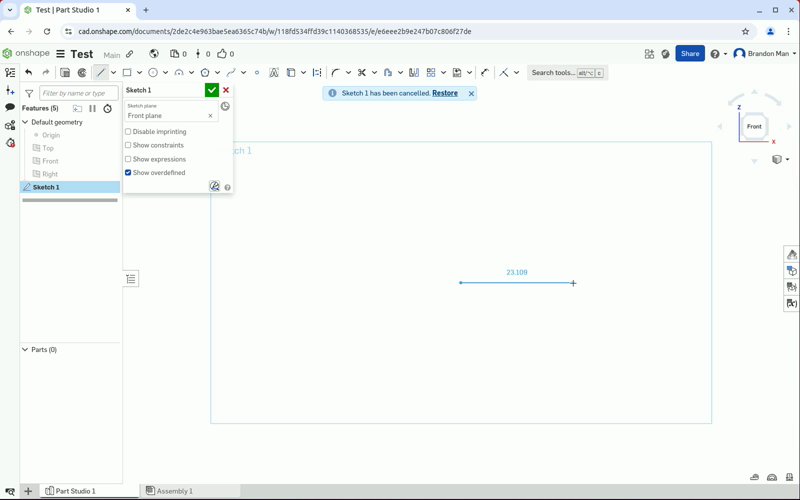
click(573, 282)
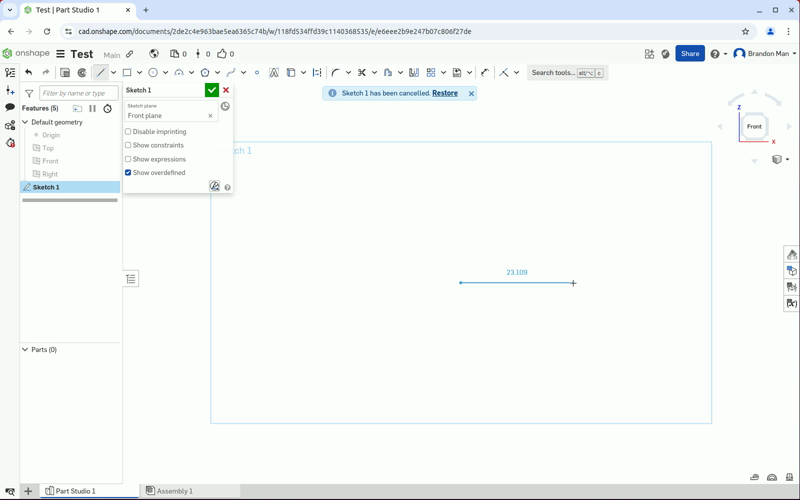
key_up(shift)
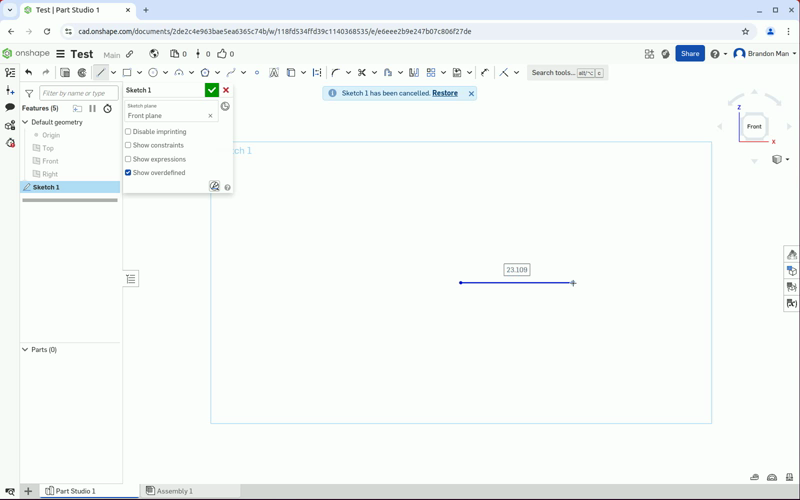
key_down(shift)
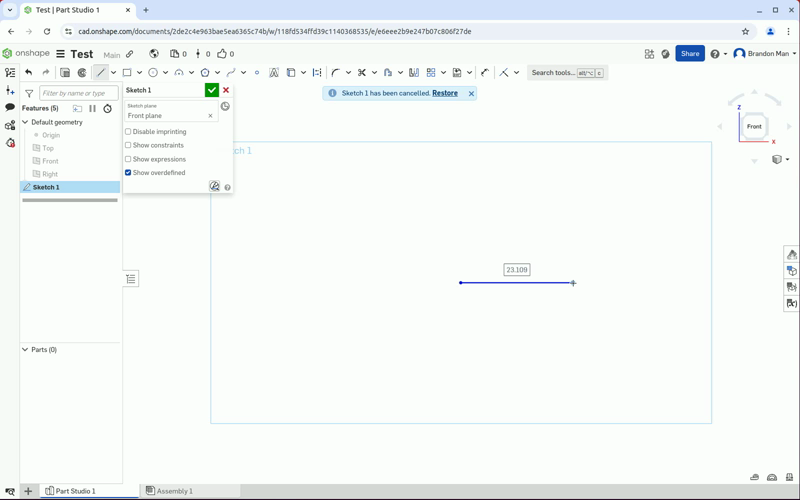
mouse_move(589, 282)
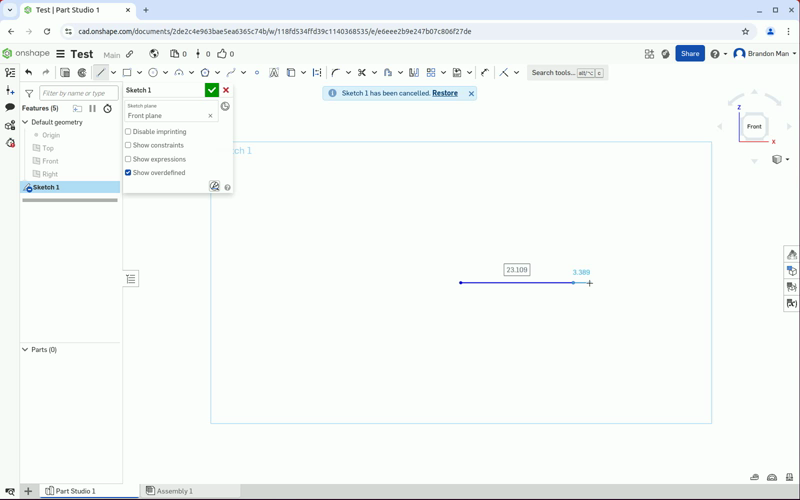
mouse_move(573, 260)
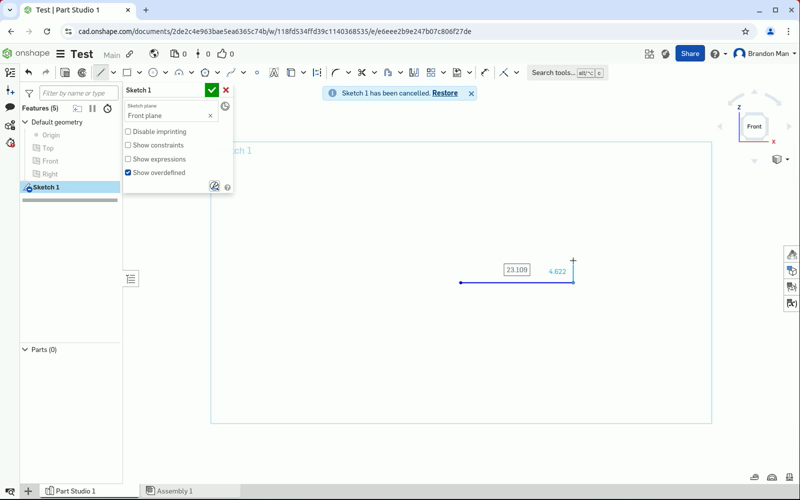
click(573, 260)
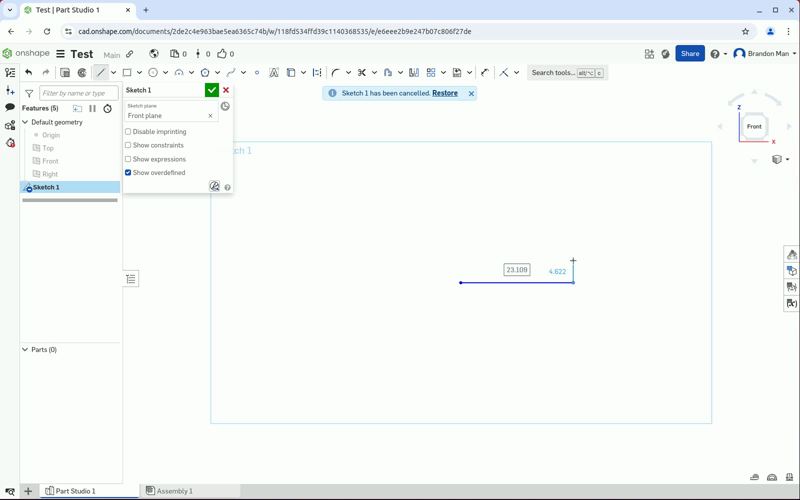
key_up(shift)
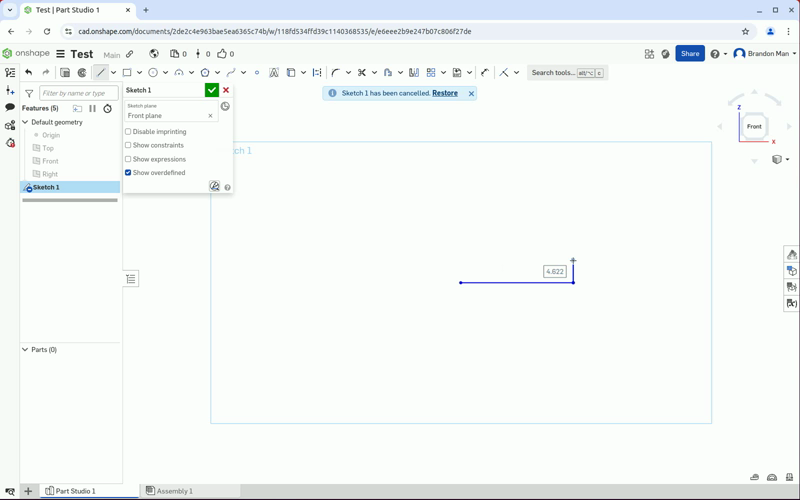
key_down(shift)
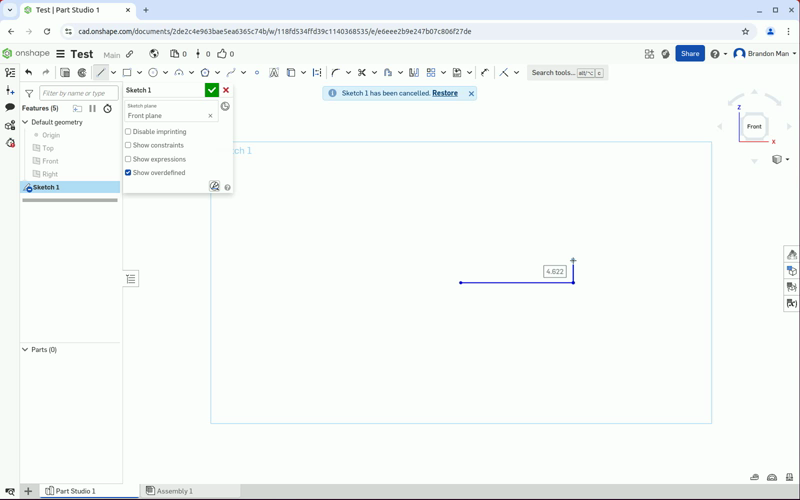
mouse_move(460, 260)
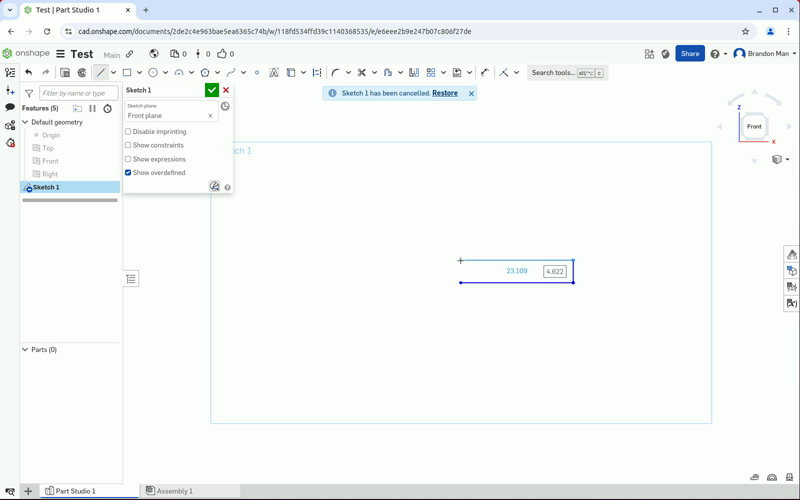
click(460, 260)
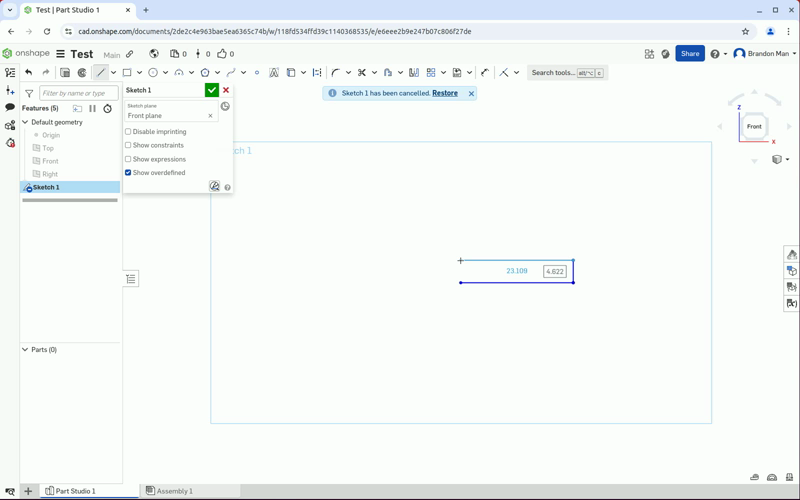
key_up(shift)
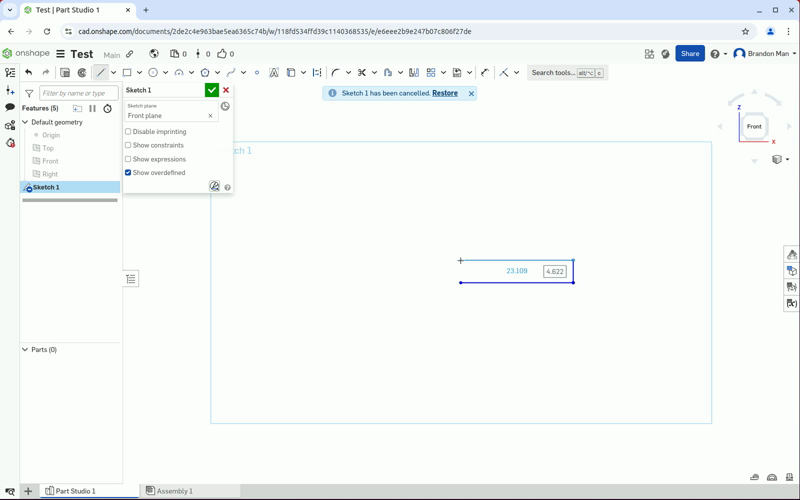
mouse_move(490, 260)
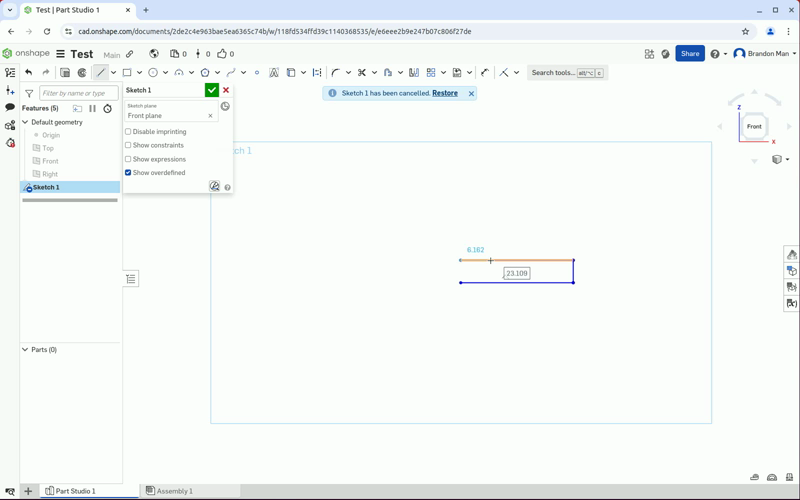
key_down(shift)
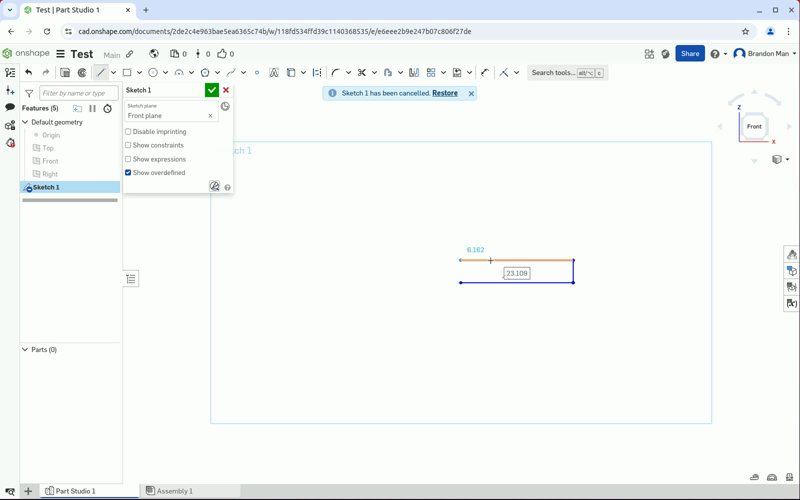
mouse_move(460, 282)
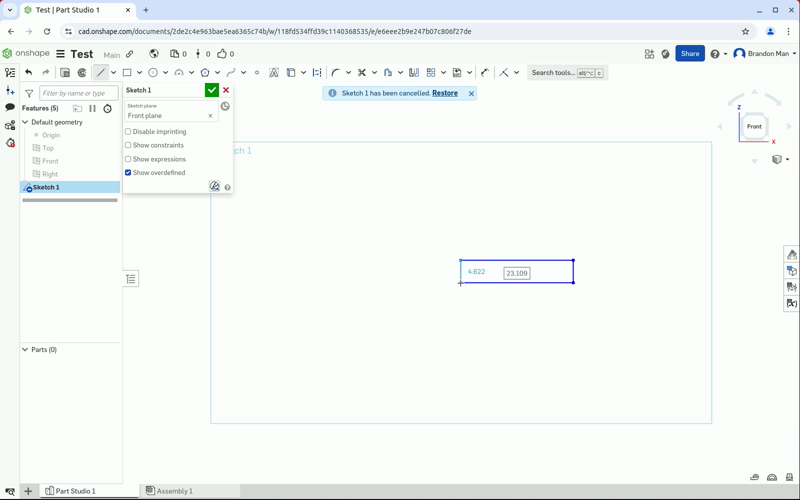
key_up(shift)
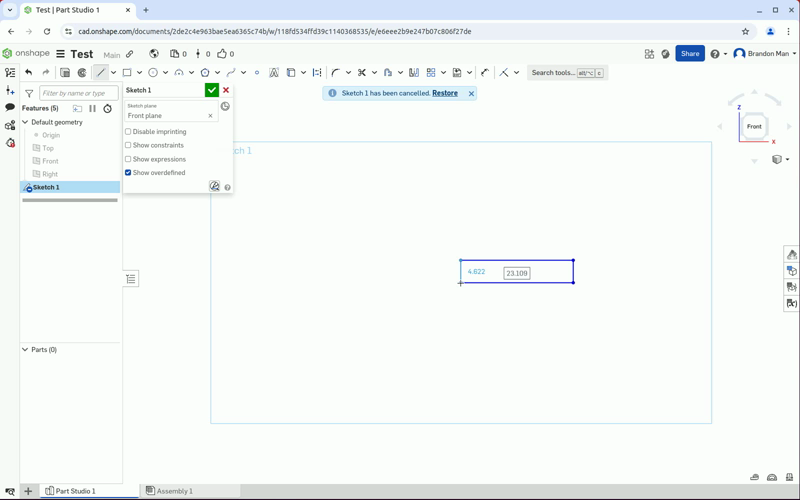
click(460, 282)
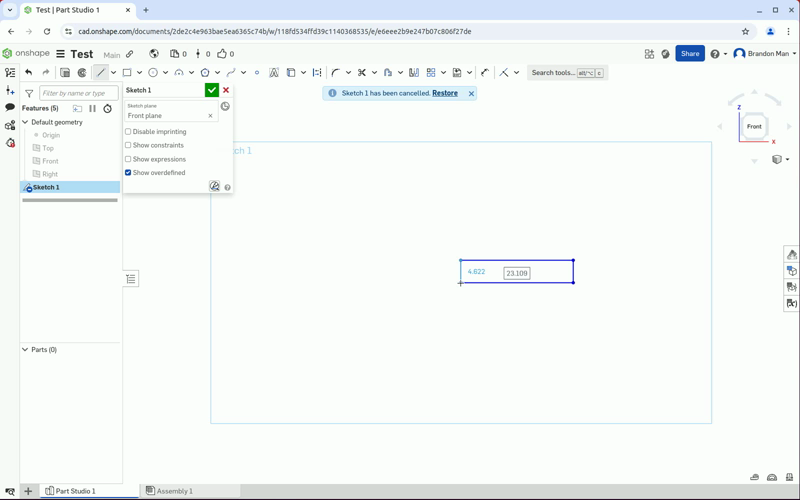
key(esc)
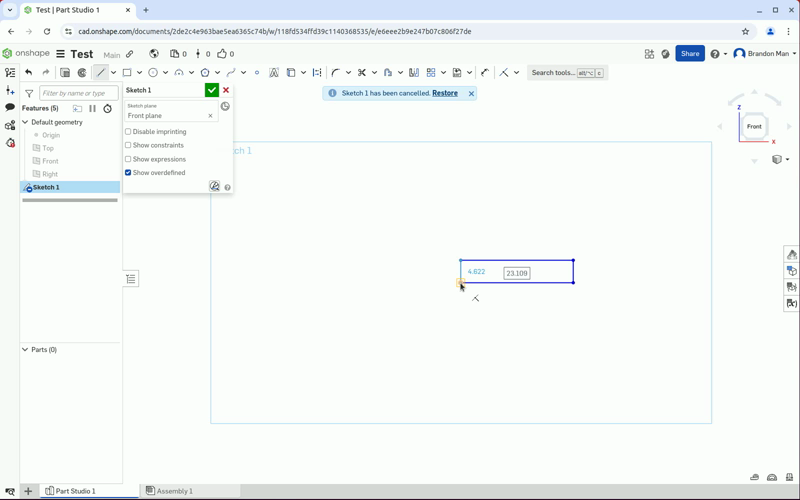
mouse_move(520, 267)
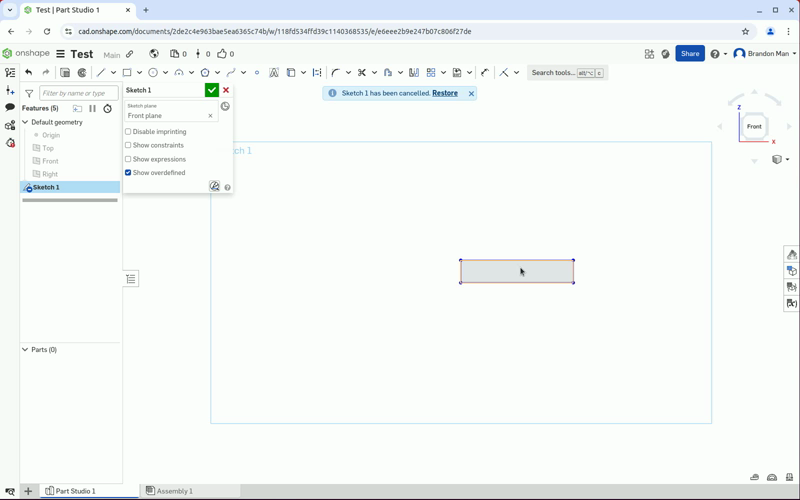
click(520, 267)
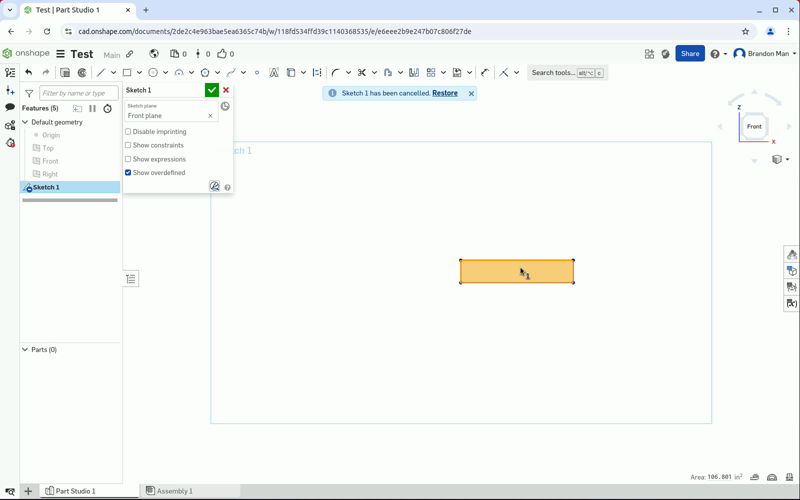
mouse_move(73, 352)
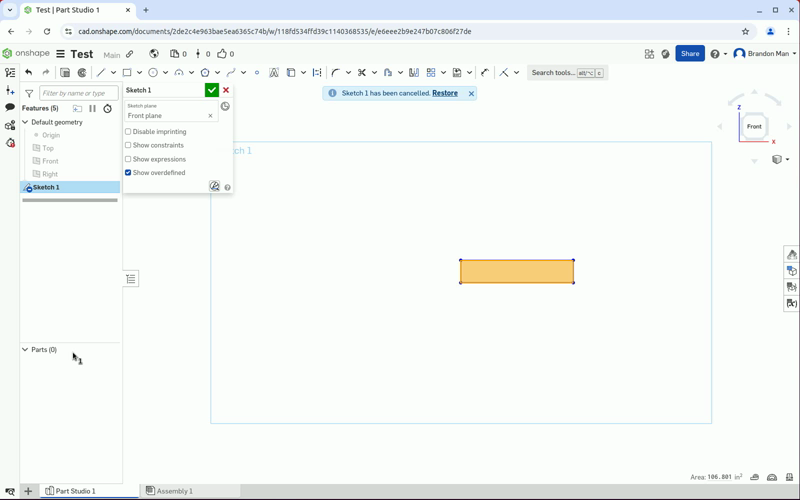
key(shift+y)
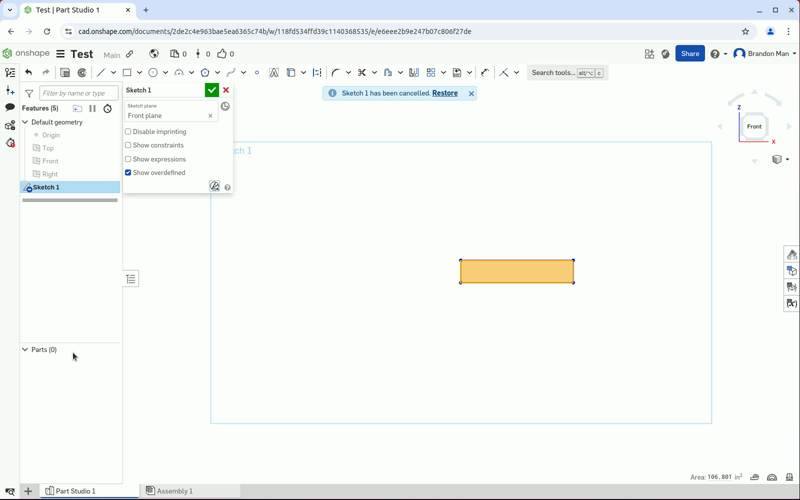
key(shift+e)
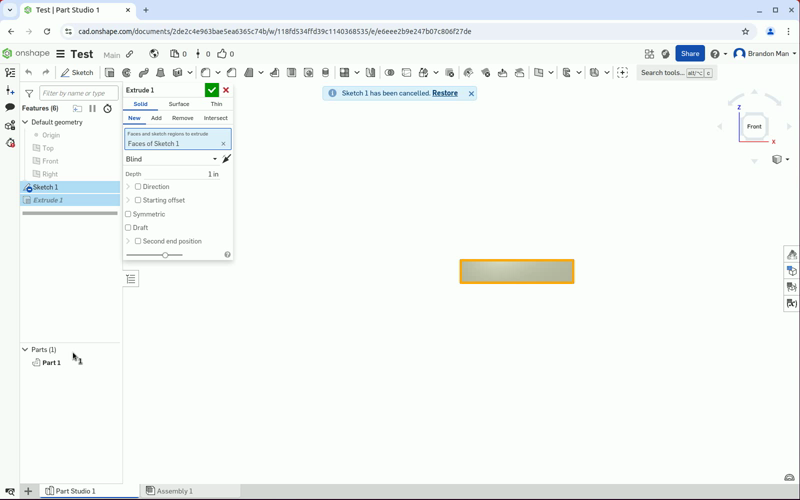
mouse_move(143, 106)
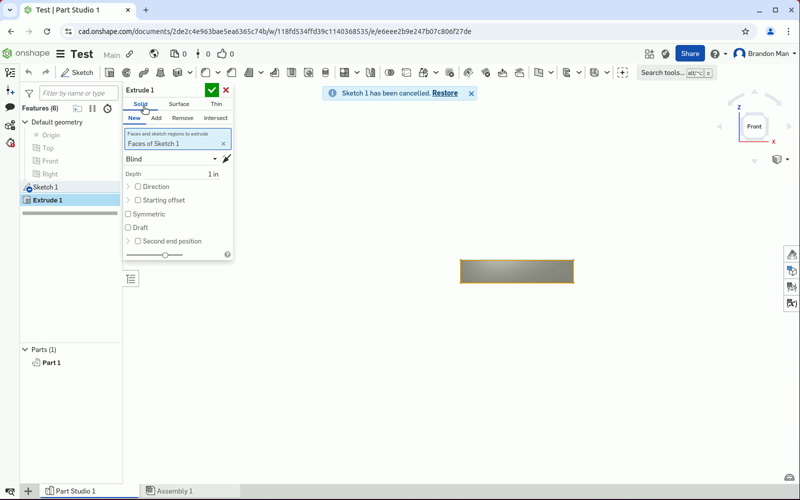
click(143, 106)
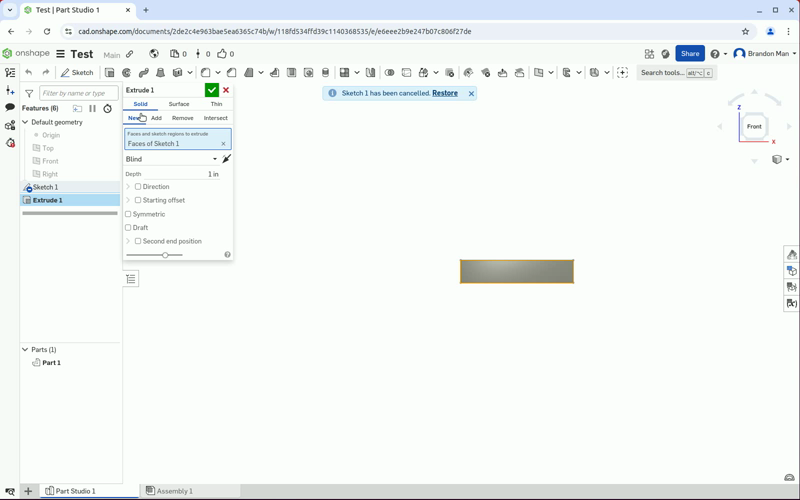
mouse_move(137, 120)
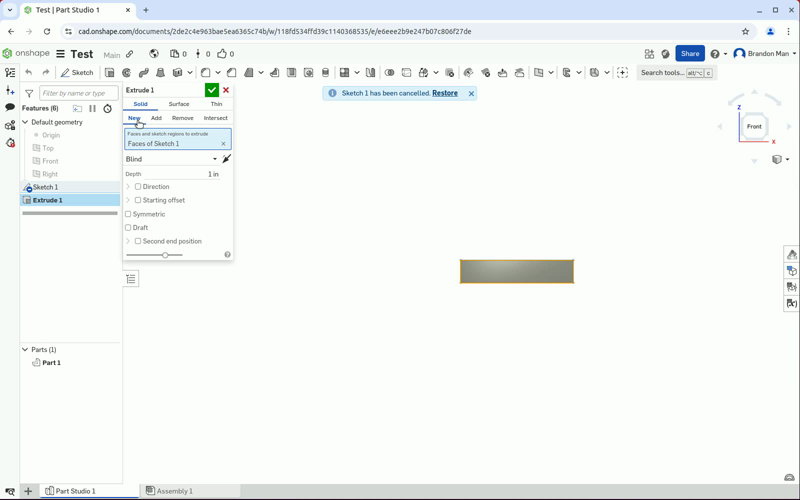
click(137, 120)
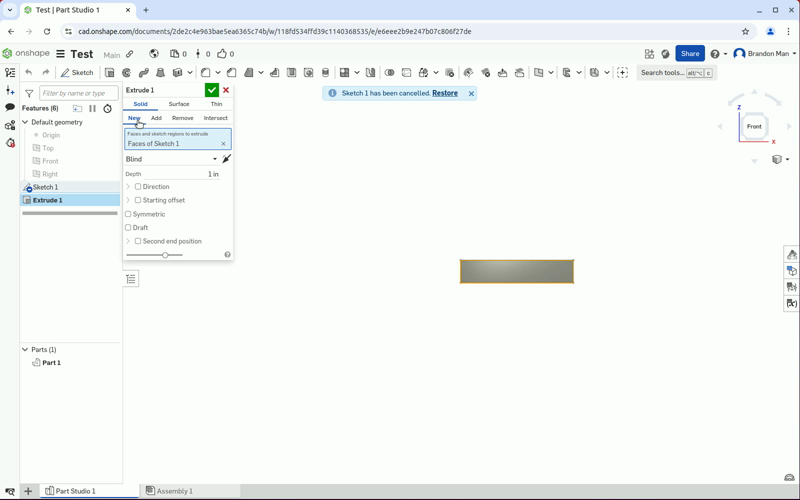
key(tab, 4)
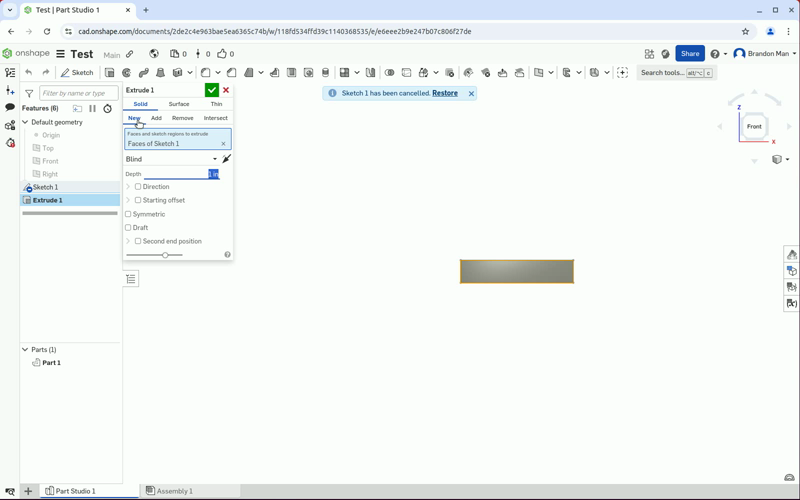
text(-5.777)
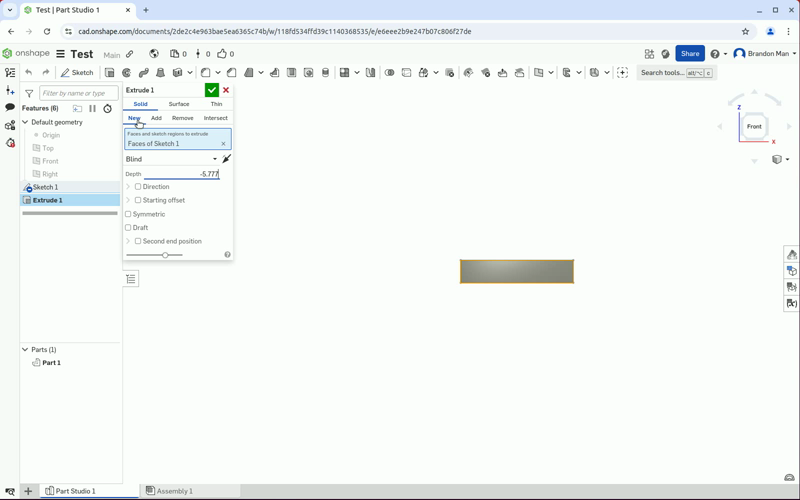
key(enter)
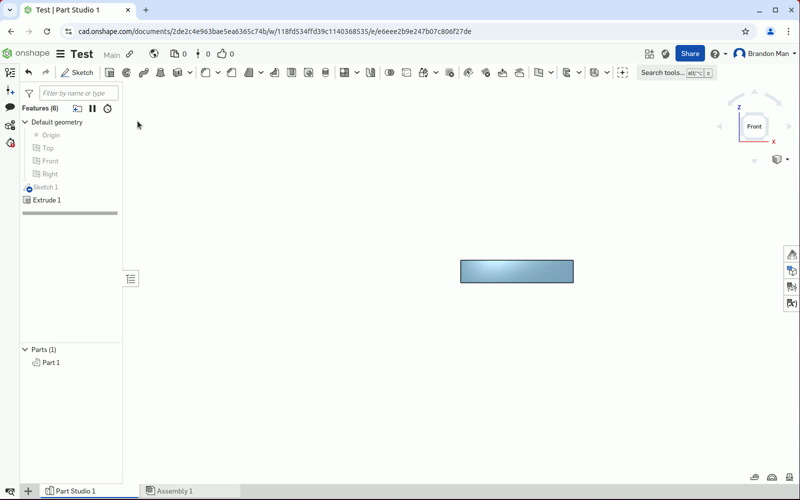
key(shift+h)
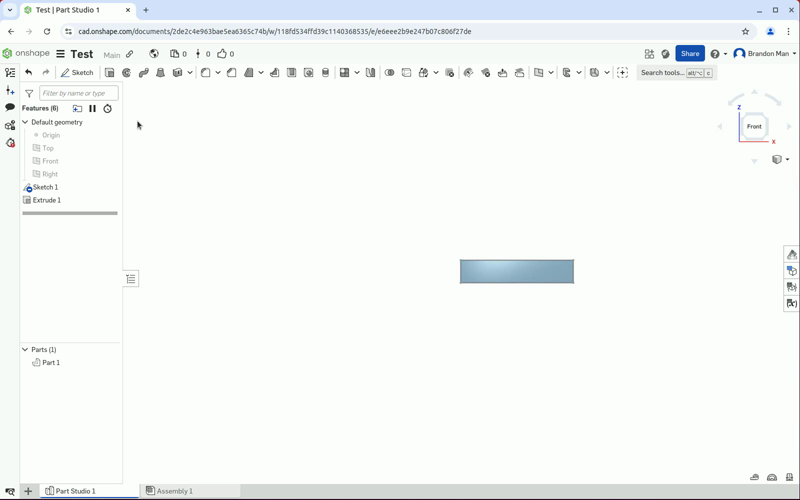
key(shift+h)
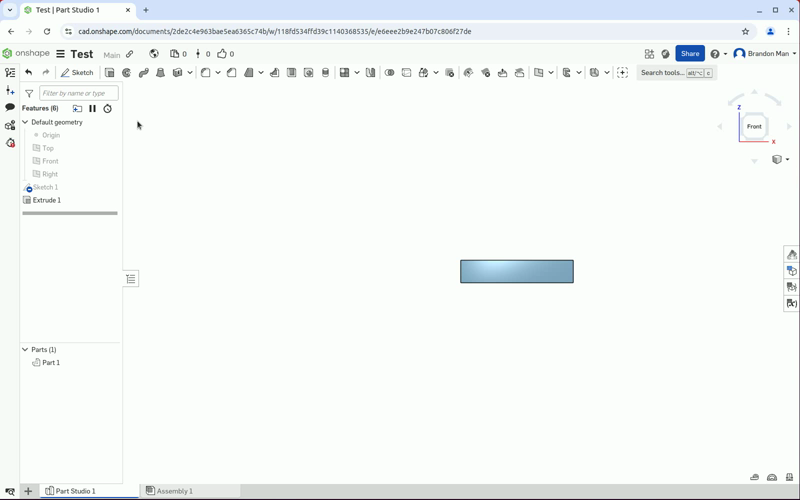
mouse_move(73, 189)
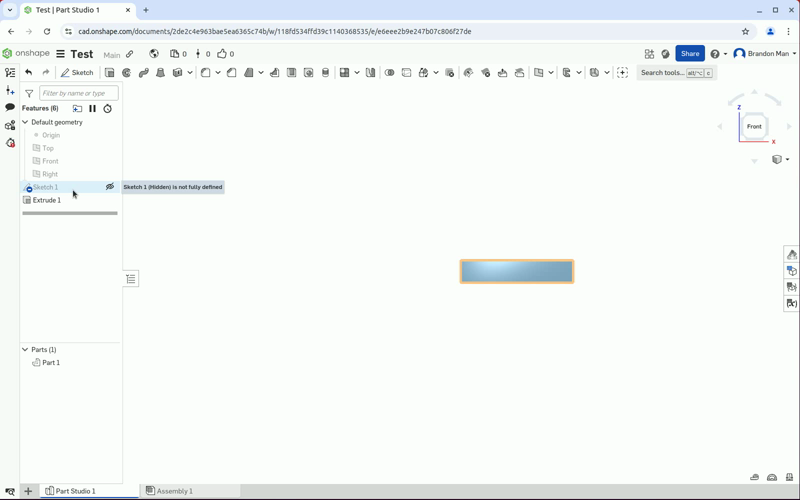
click(73, 189)
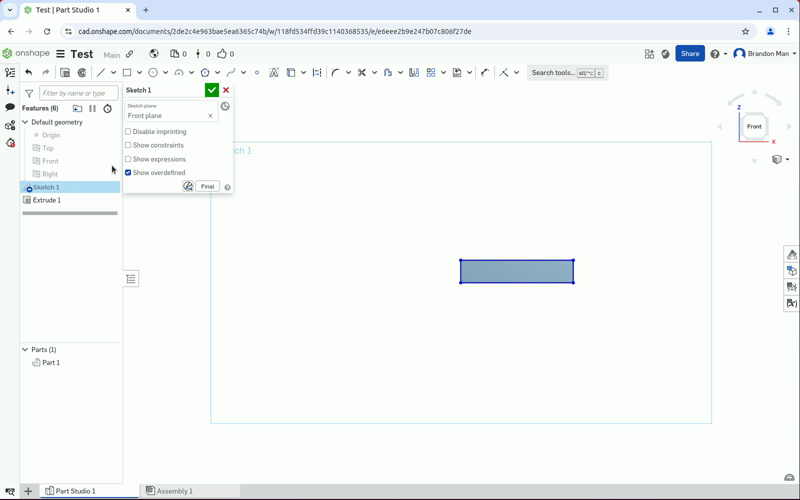
mouse_move(229, 92)
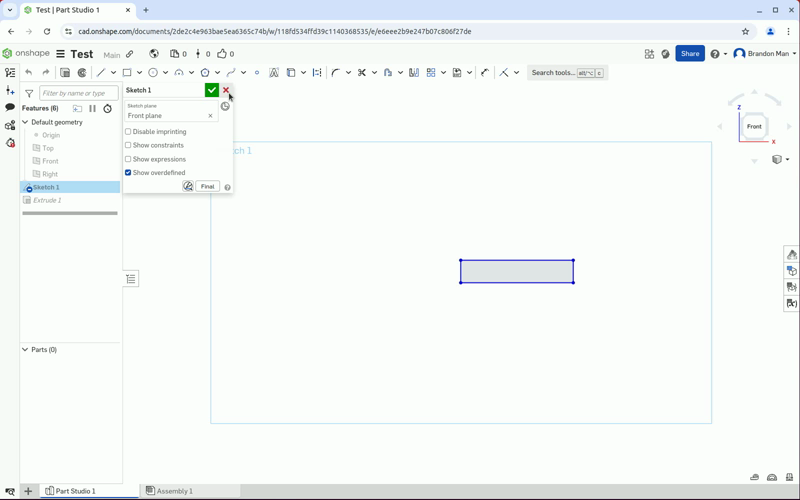
click(229, 92)
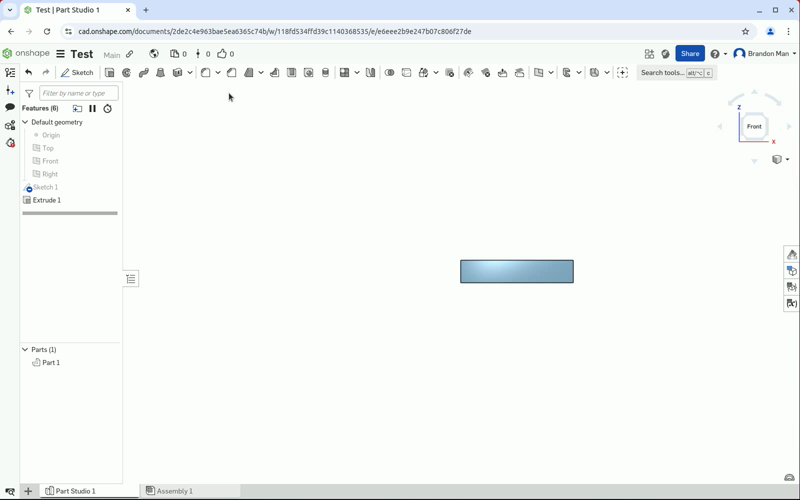
mouse_move(73, 352)
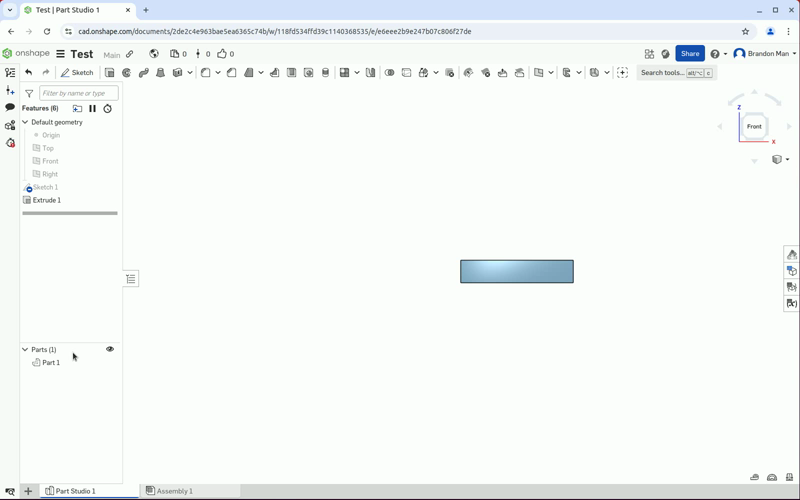
key(y)
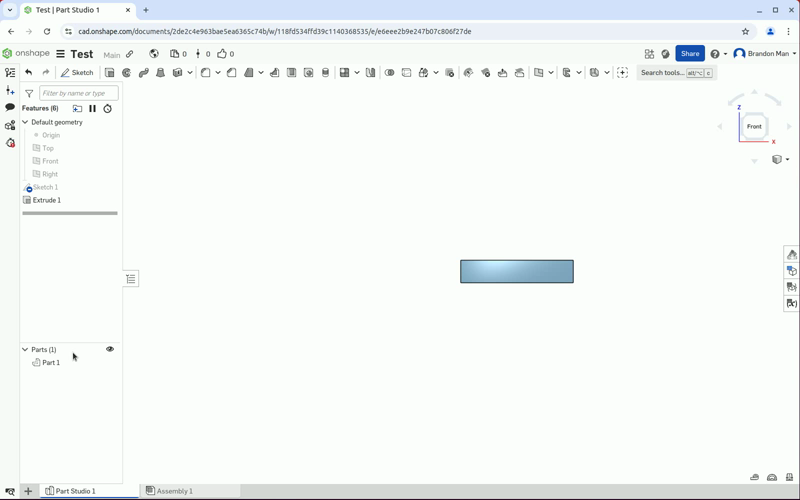
key(shift+p)
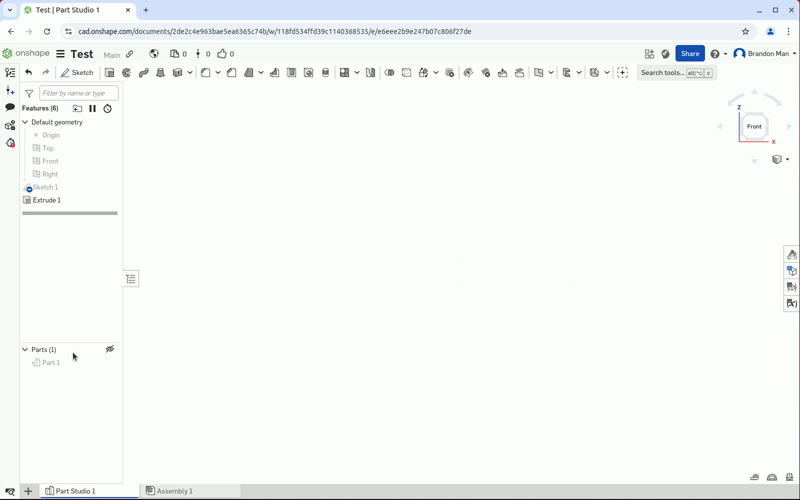
key(space)
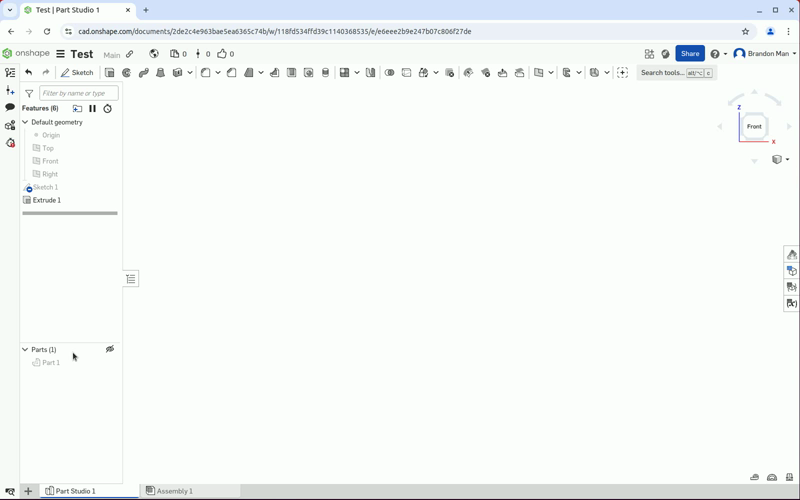
key_down(shift)
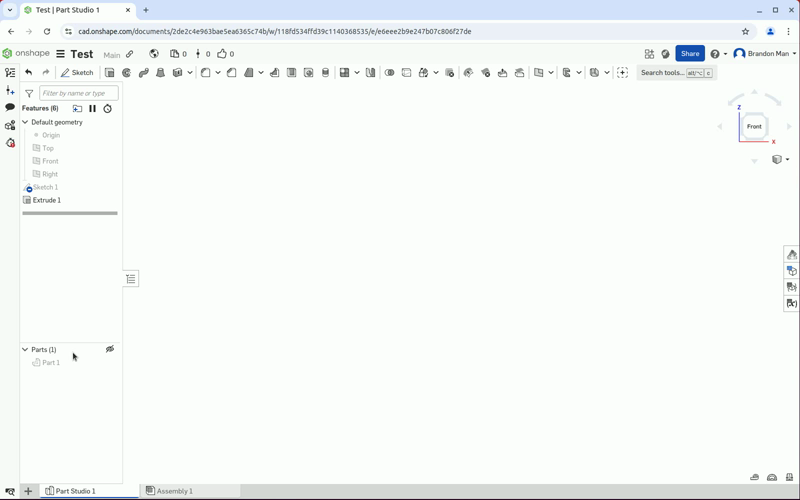
key(down)
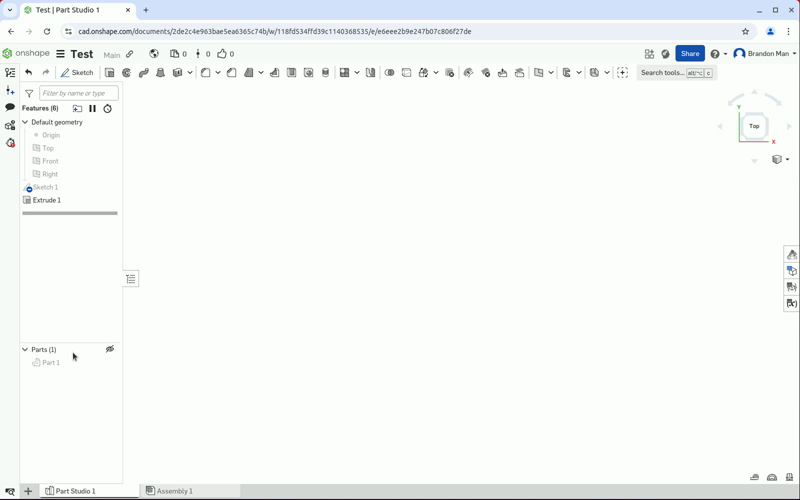
key_up(shift)
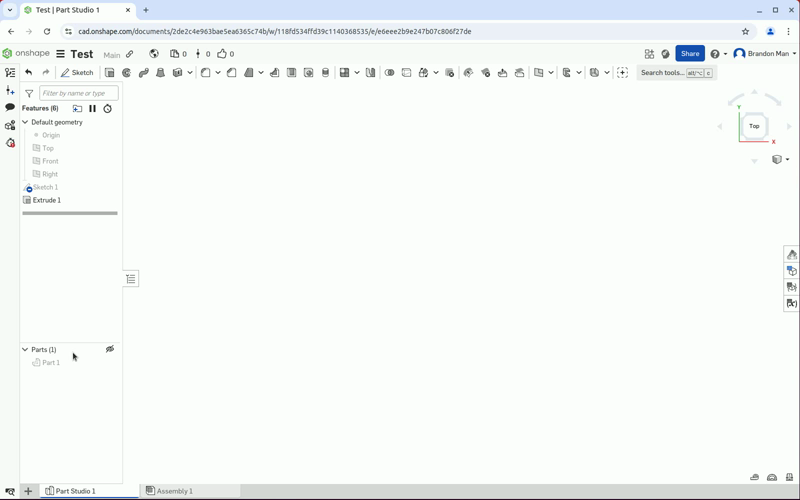
mouse_move(73, 352)
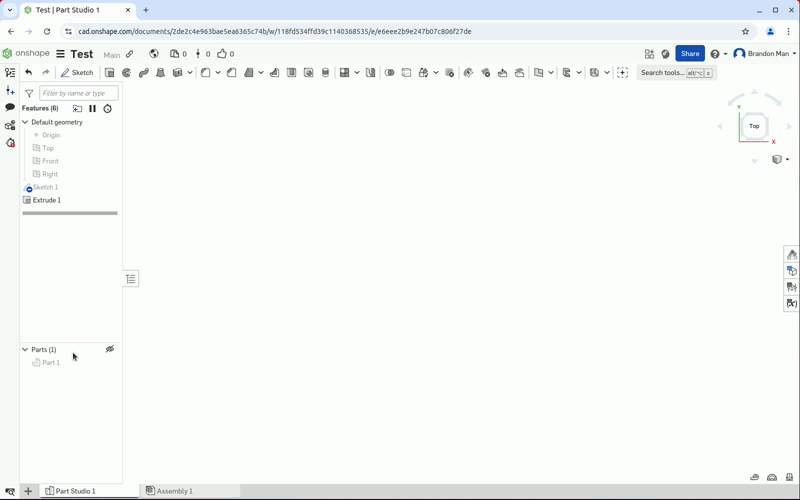
key(shift+y)
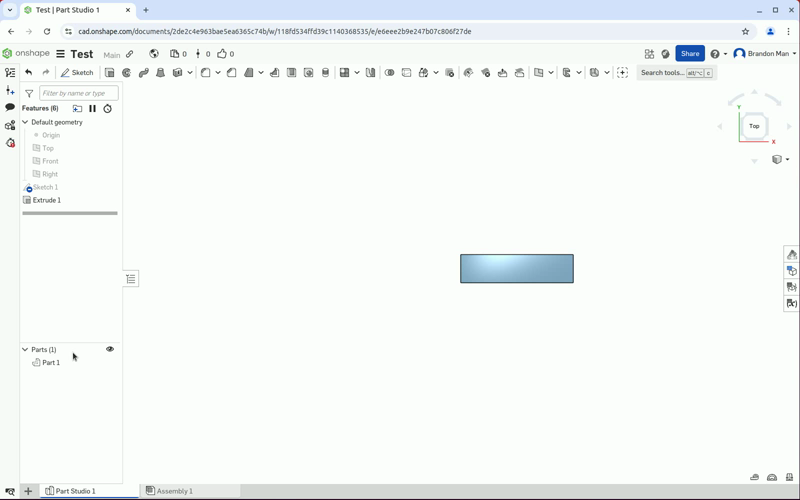
mouse_move(541, 75)
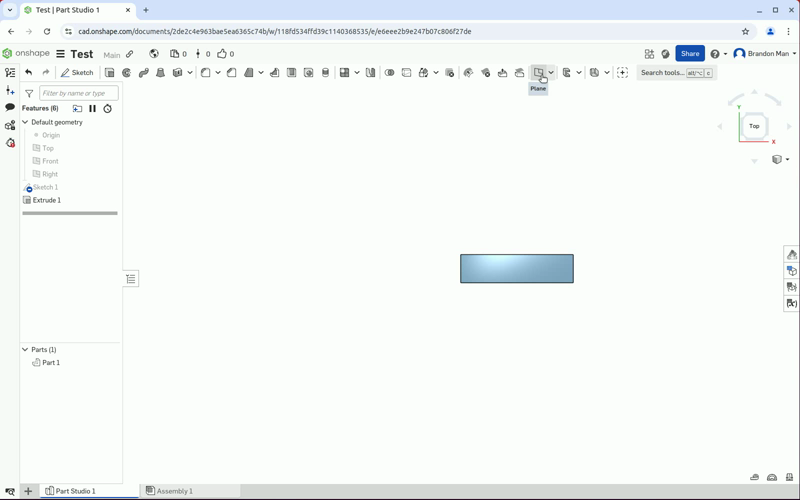
click(541, 75)
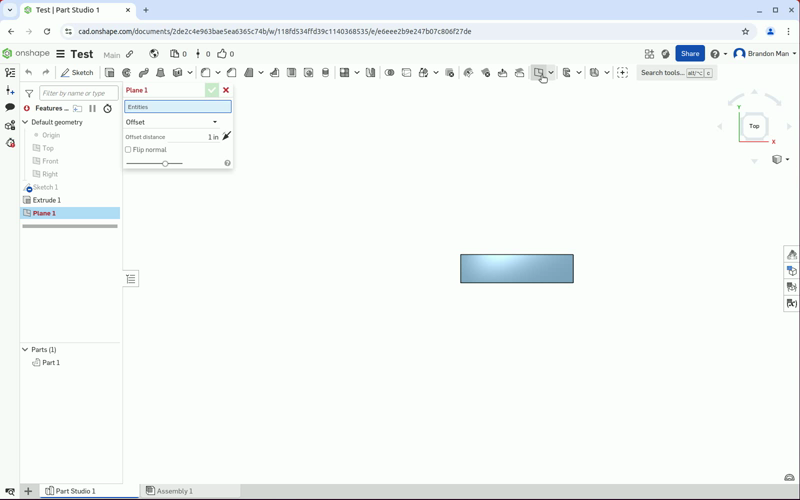
mouse_move(73, 150)
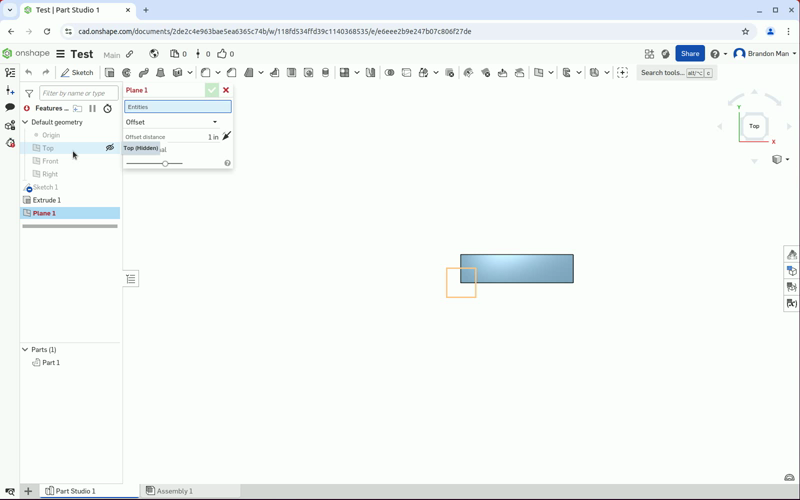
click(73, 150)
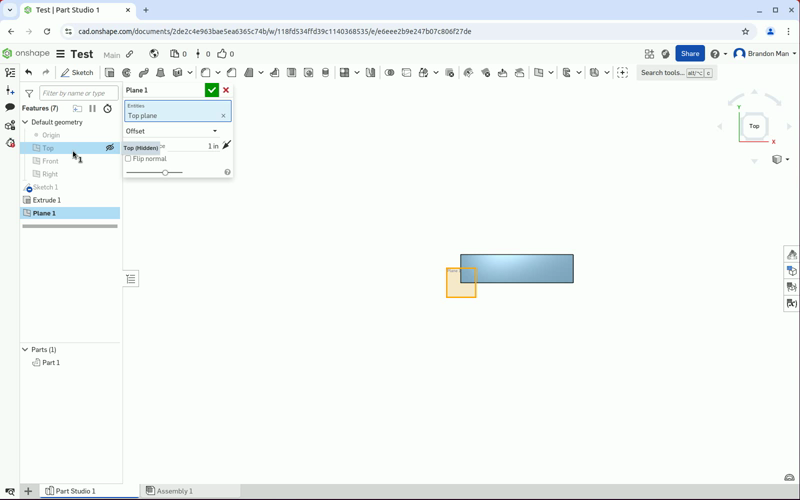
key(tab, 2)
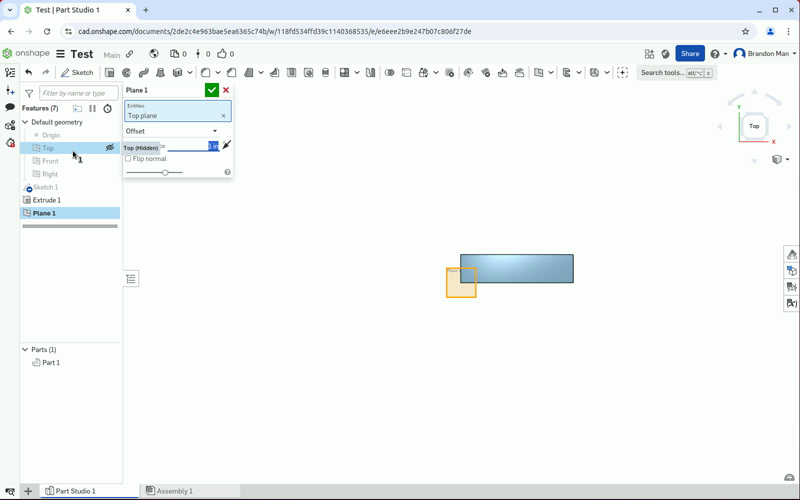
text(4.807)
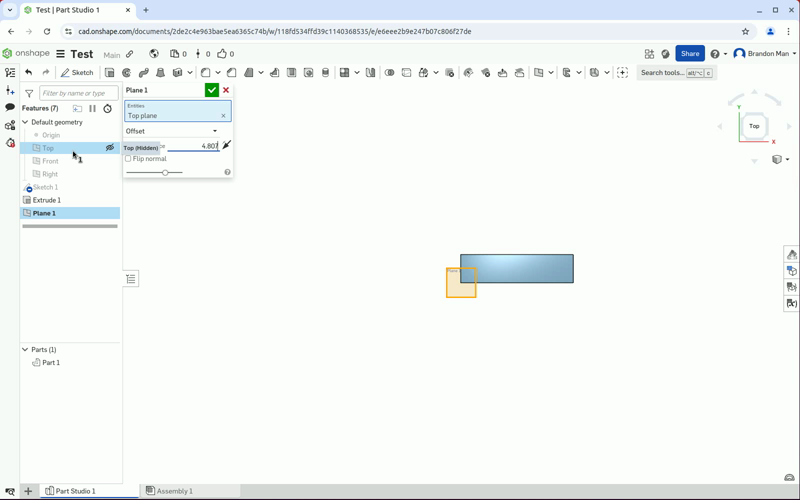
key(enter, 2)
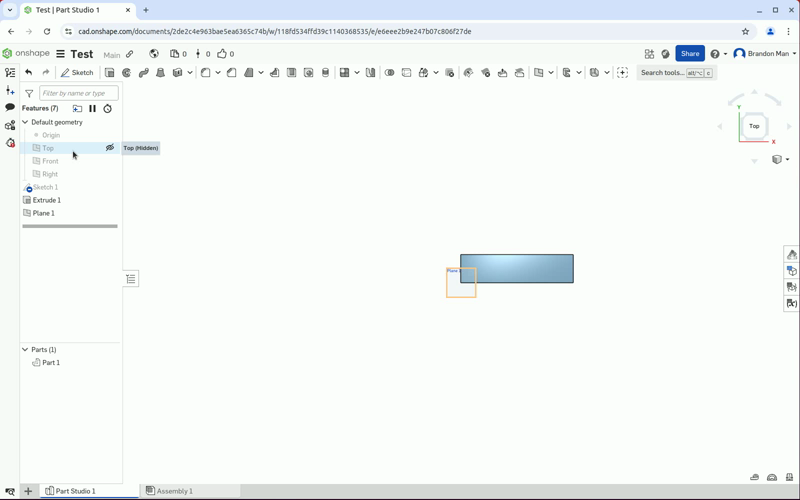
key(shift+s)
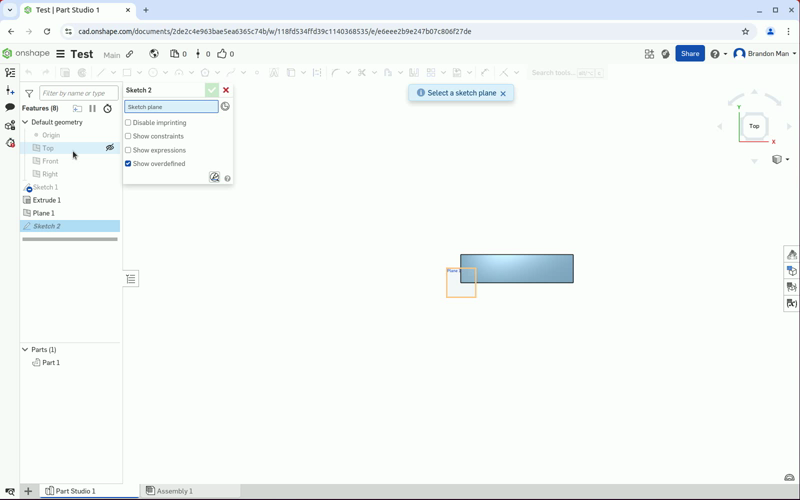
mouse_move(73, 215)
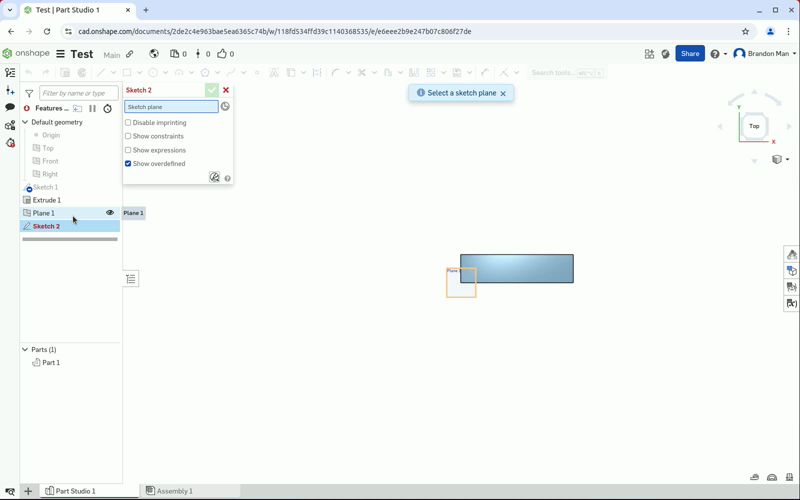
click(73, 215)
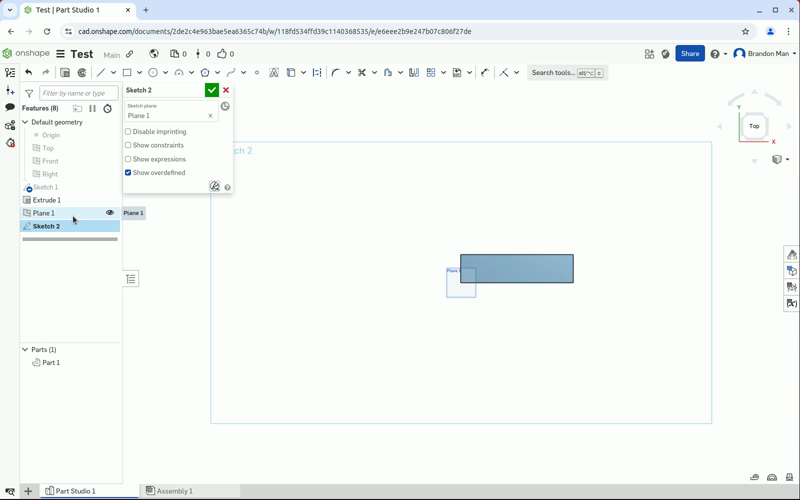
mouse_move(73, 352)
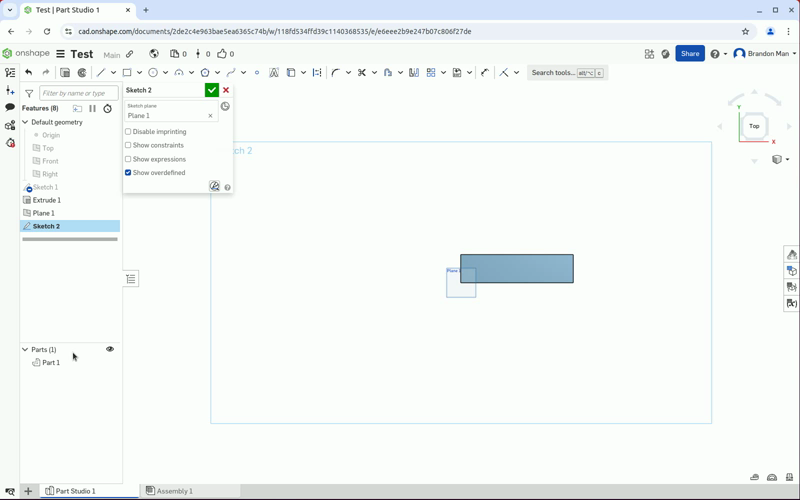
key(y)
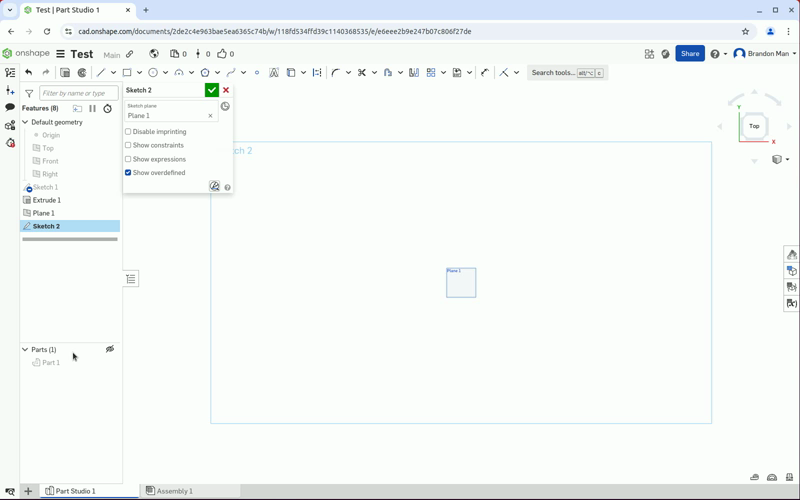
key(c)
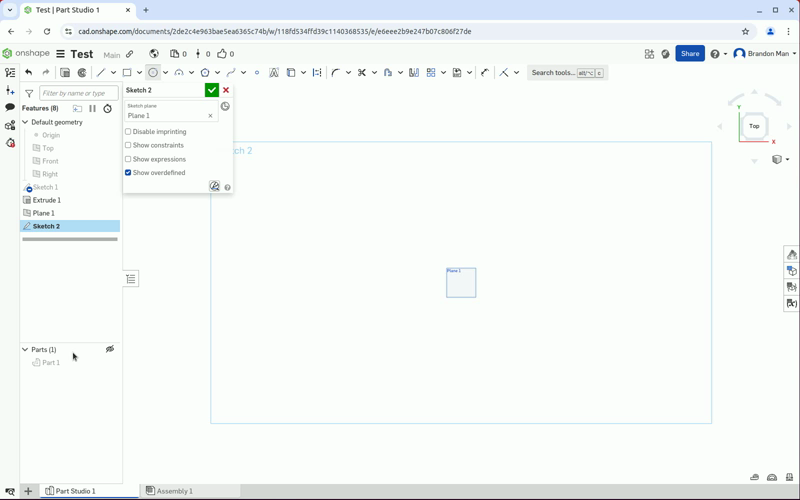
key_down(shift)
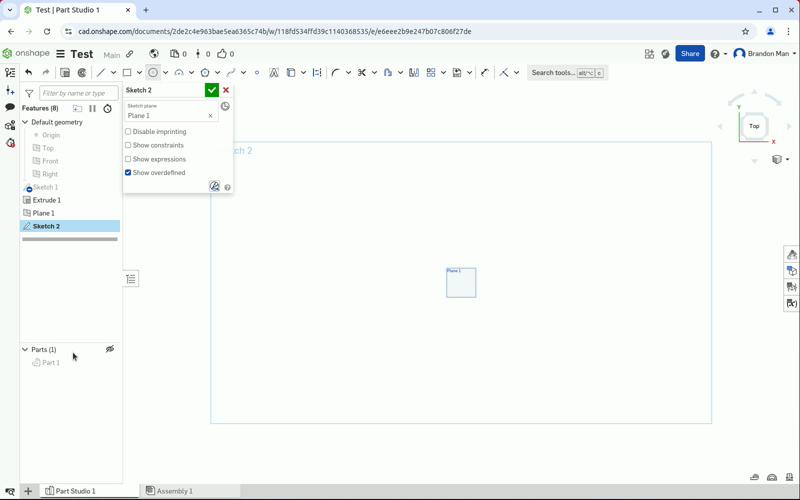
mouse_move(560, 268)
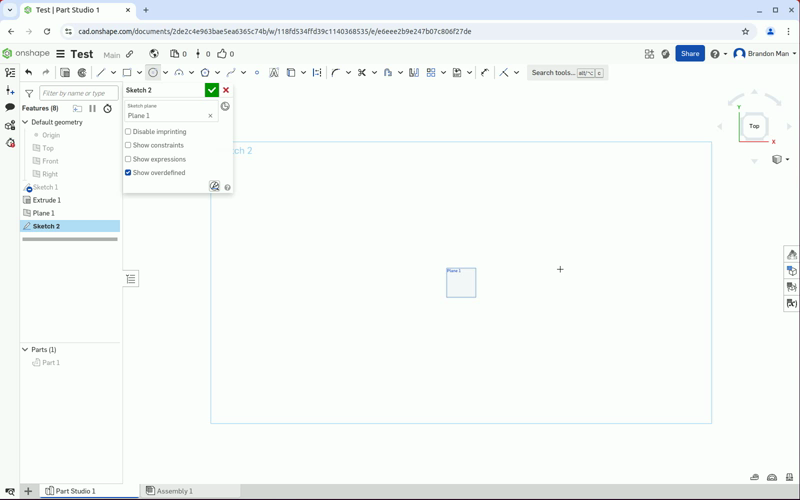
click(560, 268)
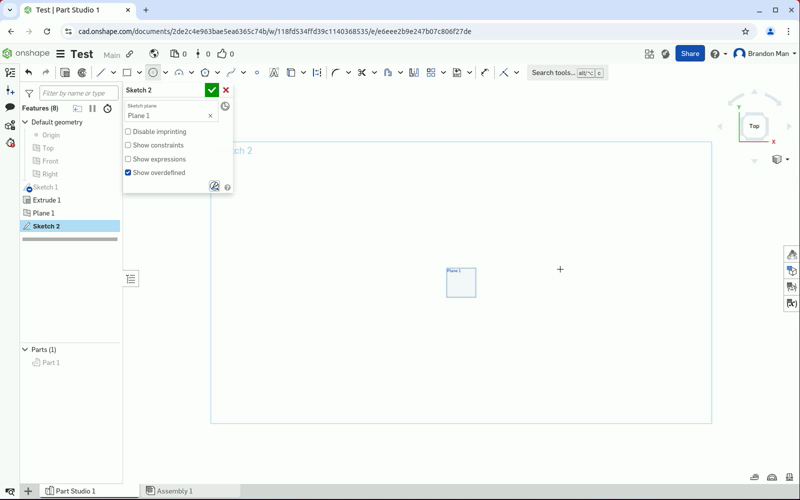
key_up(shift)
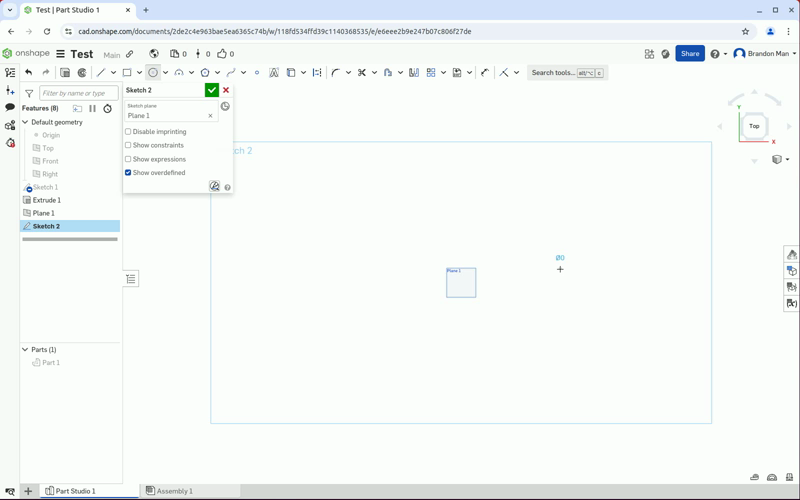
mouse_move(571, 268)
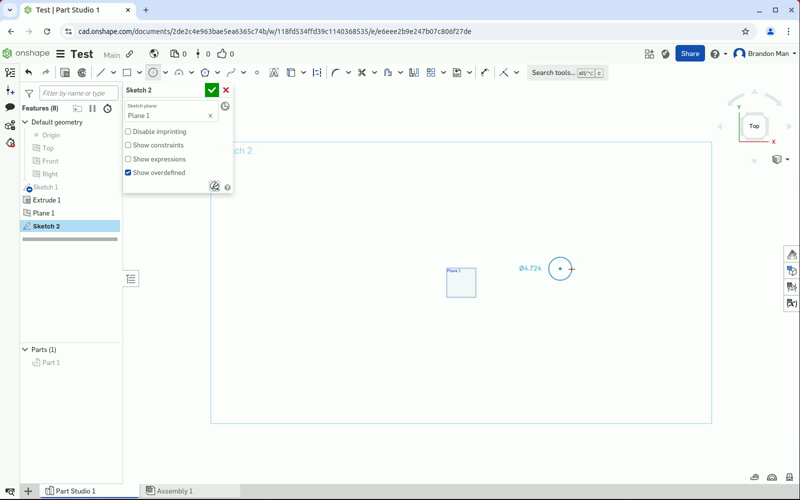
click(571, 268)
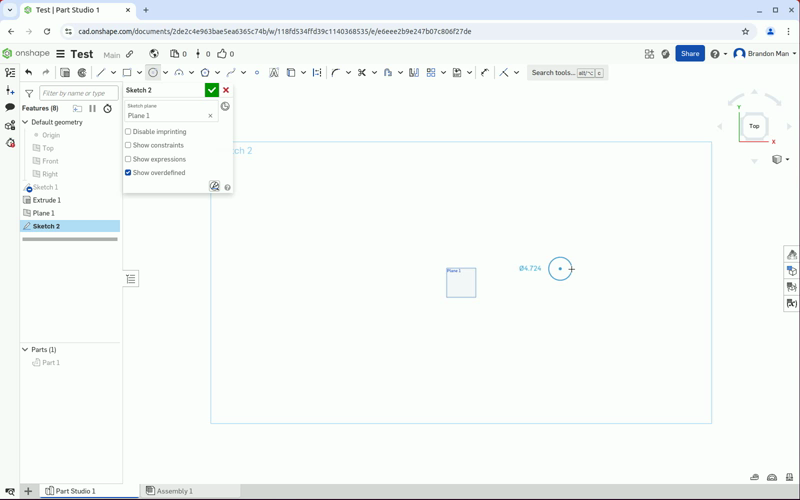
key(esc)
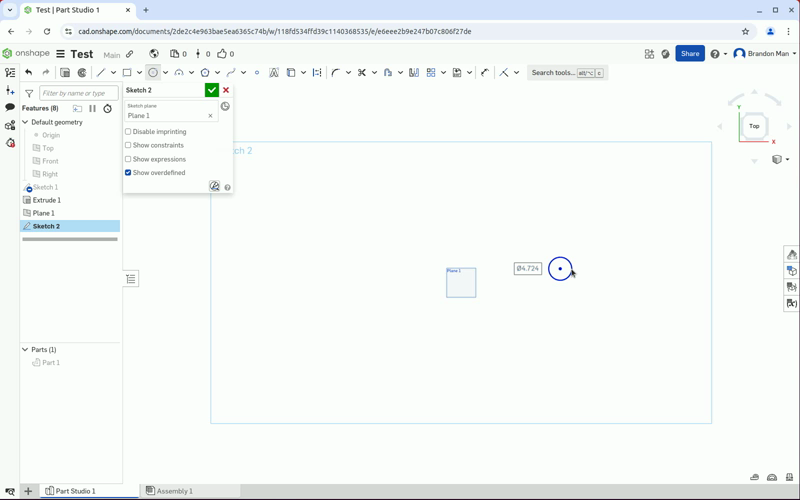
mouse_move(556, 263)
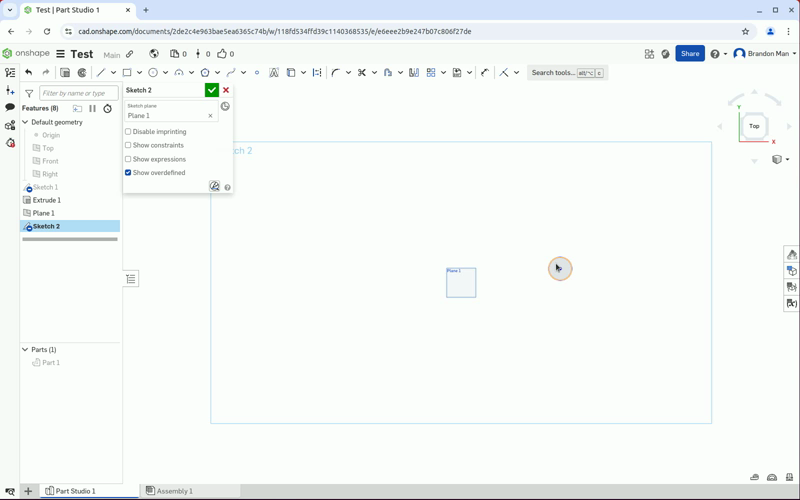
scroll(6)
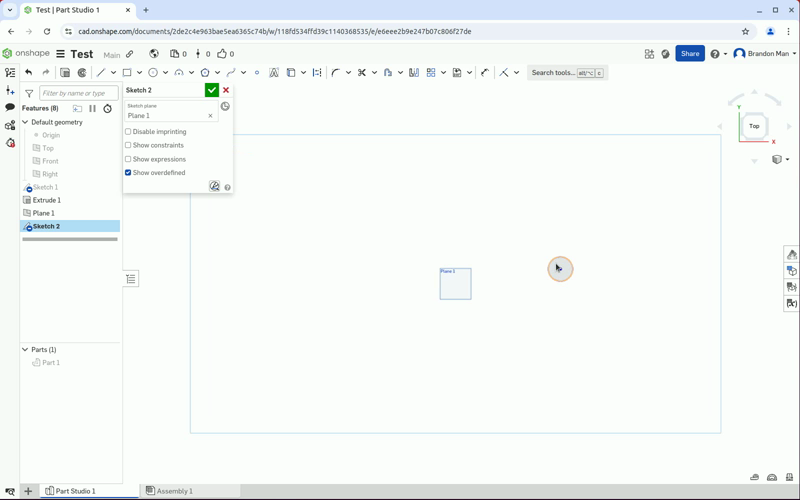
scroll(6)
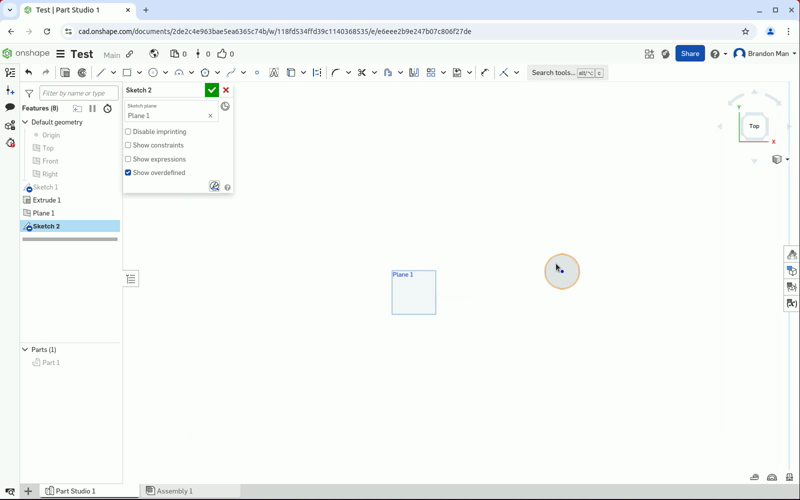
scroll(6)
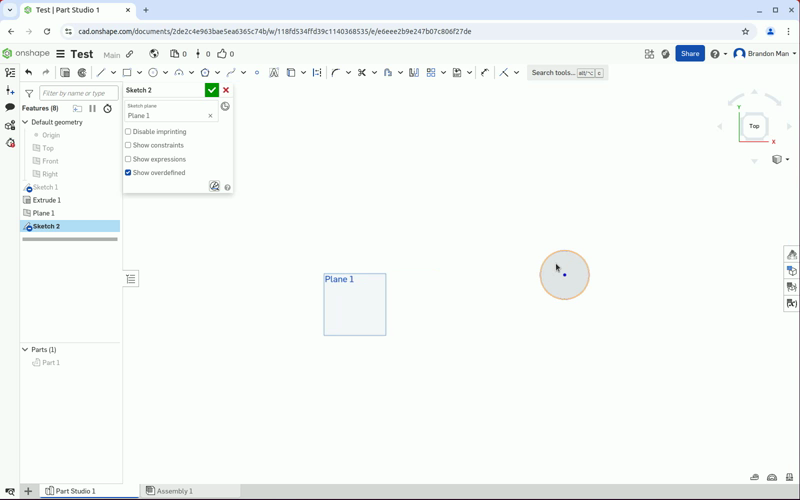
scroll(6)
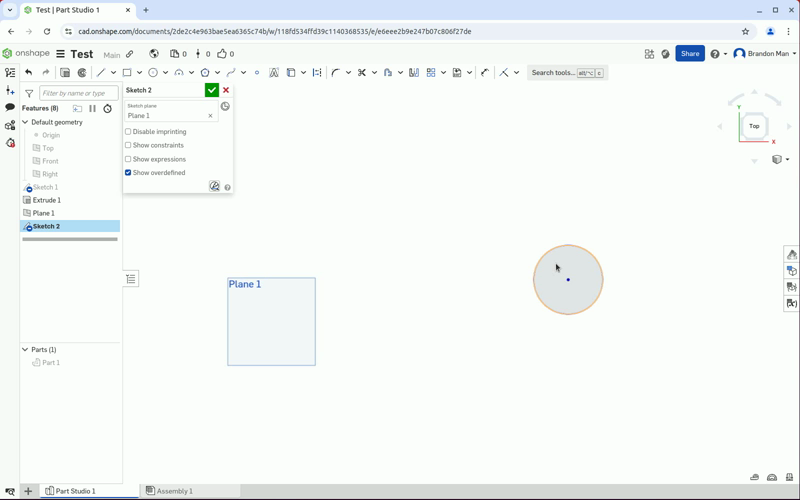
scroll(6)
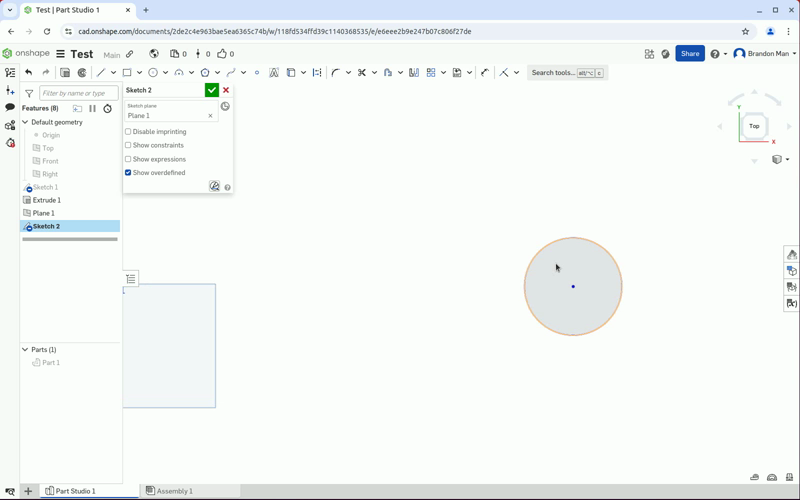
scroll(6)
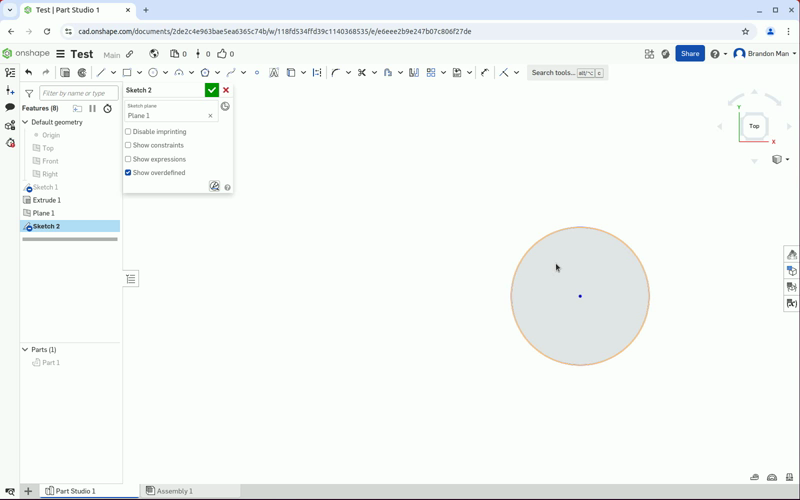
scroll(6)
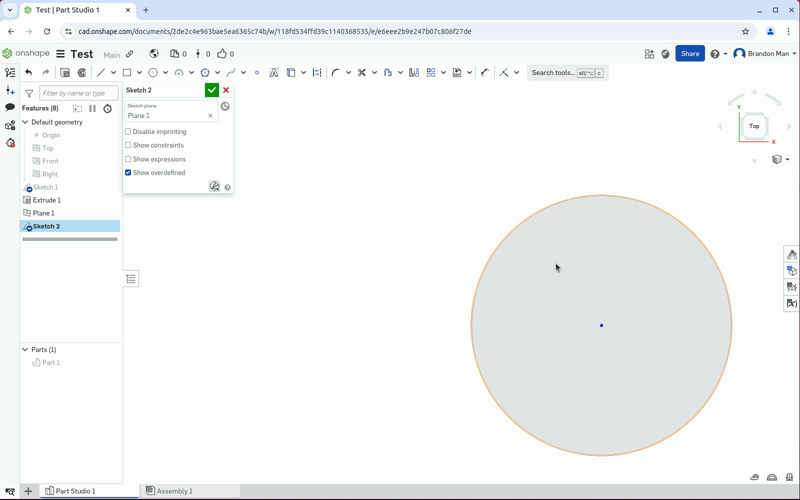
click(556, 263)
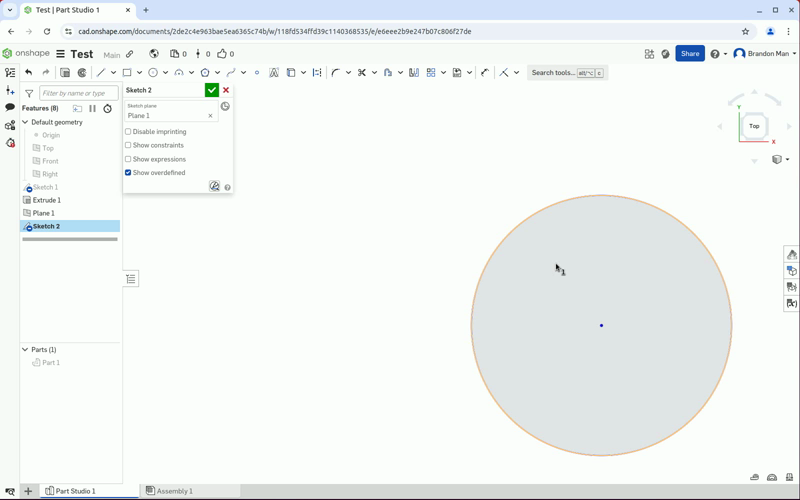
scroll(-6)
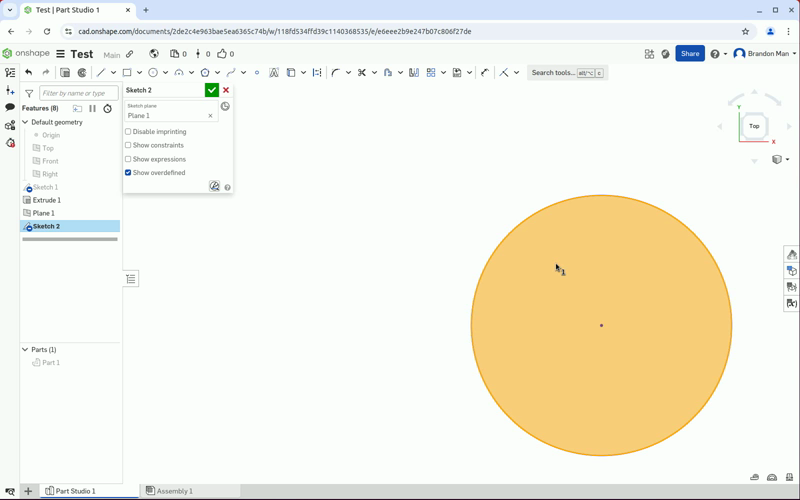
scroll(-6)
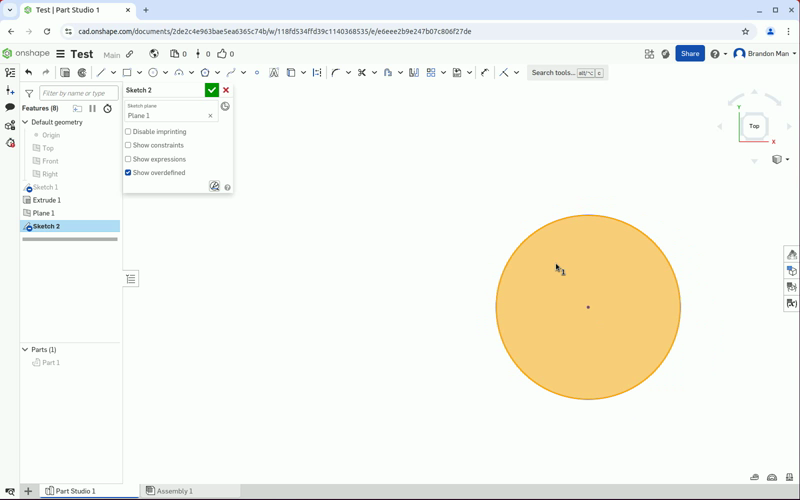
scroll(-6)
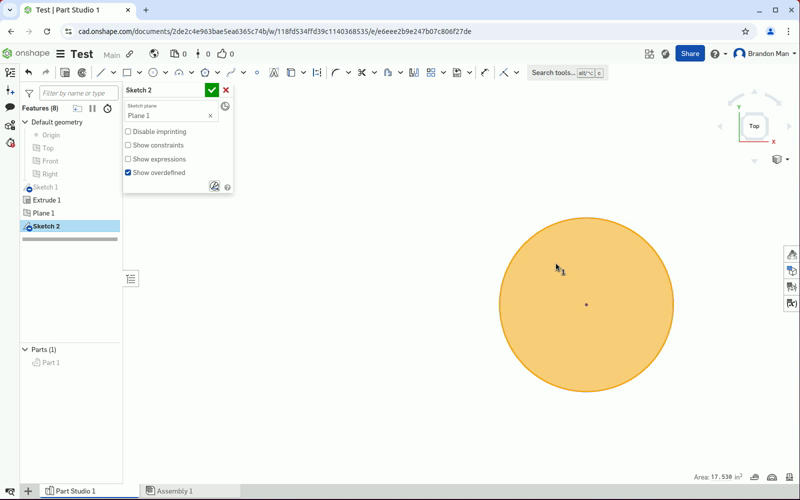
scroll(-6)
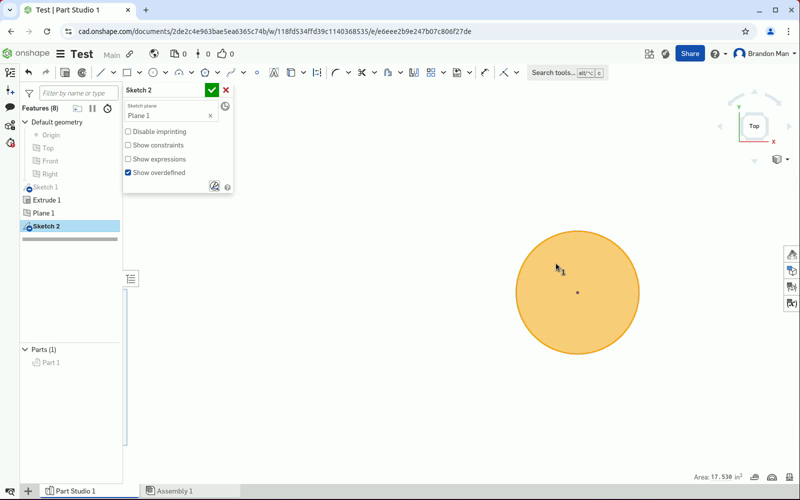
scroll(-6)
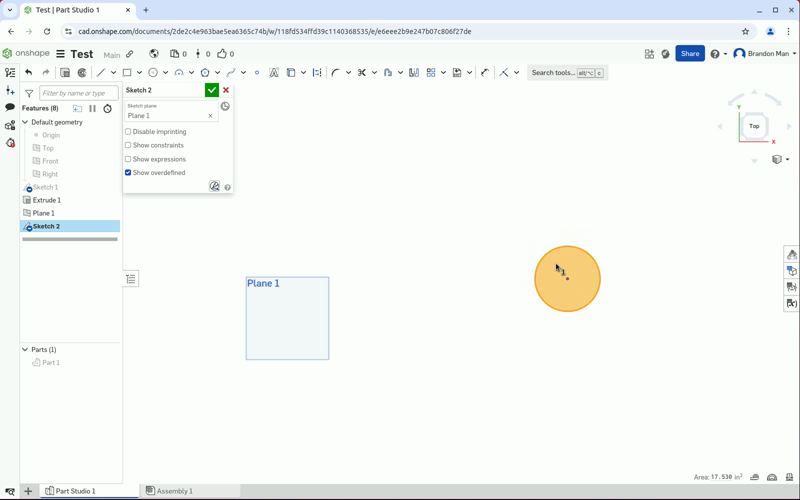
scroll(-6)
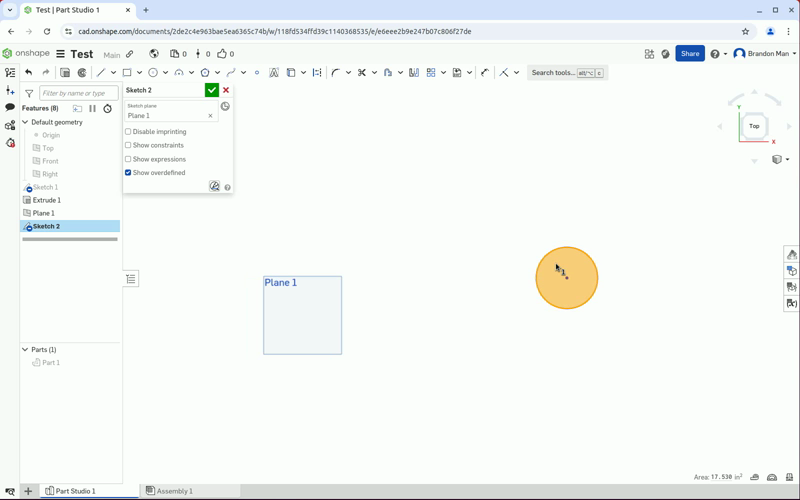
scroll(-6)
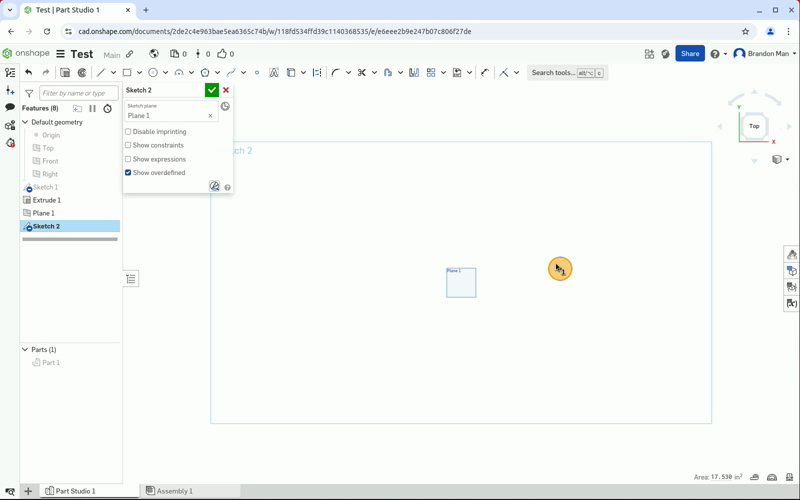
mouse_move(73, 352)
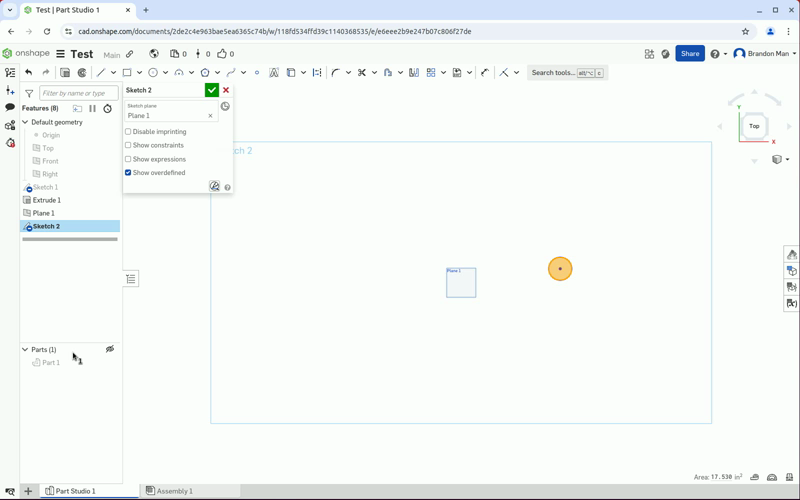
key(shift+y)
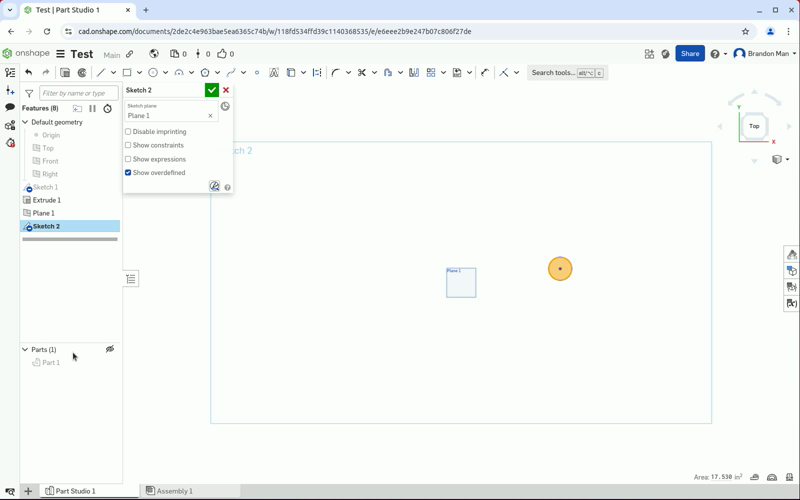
key(shift+e)
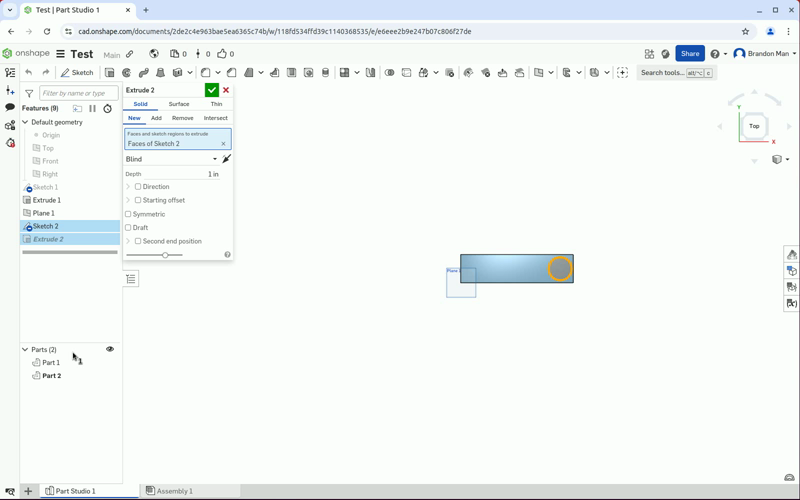
mouse_move(143, 106)
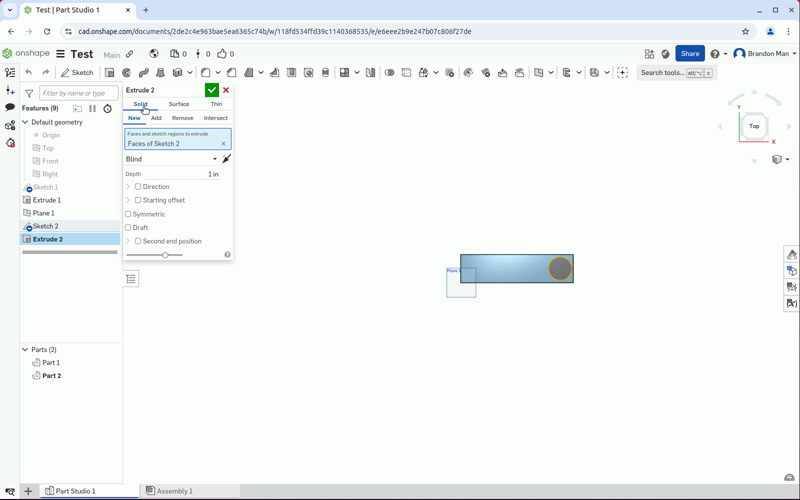
click(143, 106)
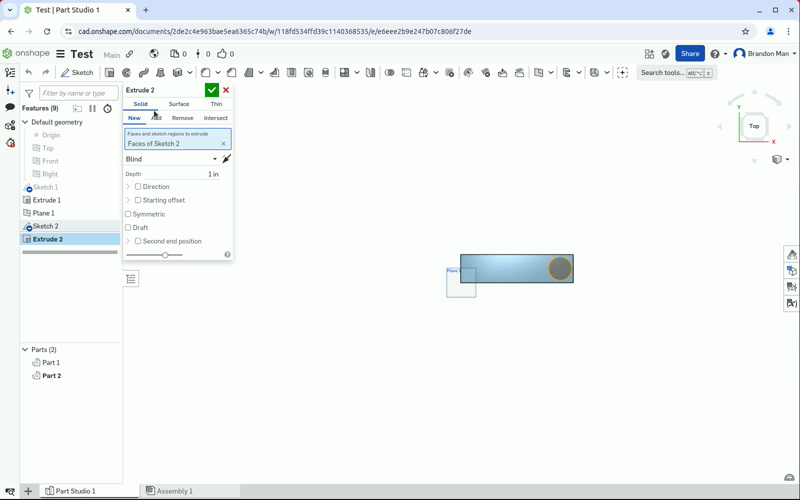
mouse_move(186, 120)
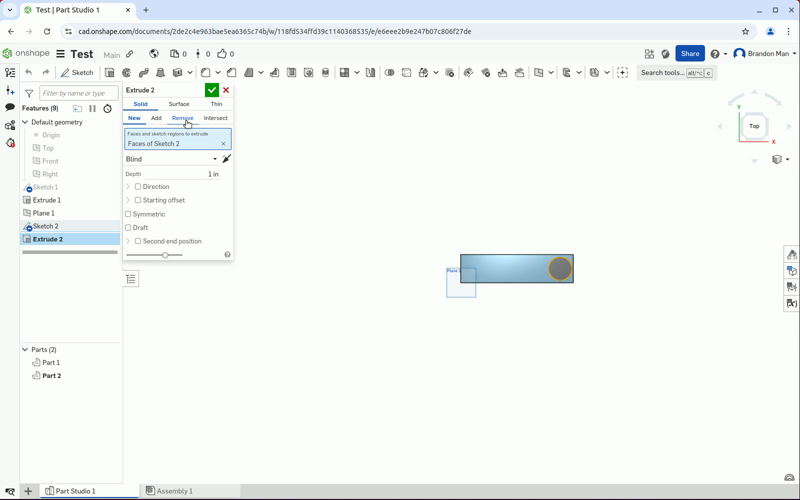
click(186, 120)
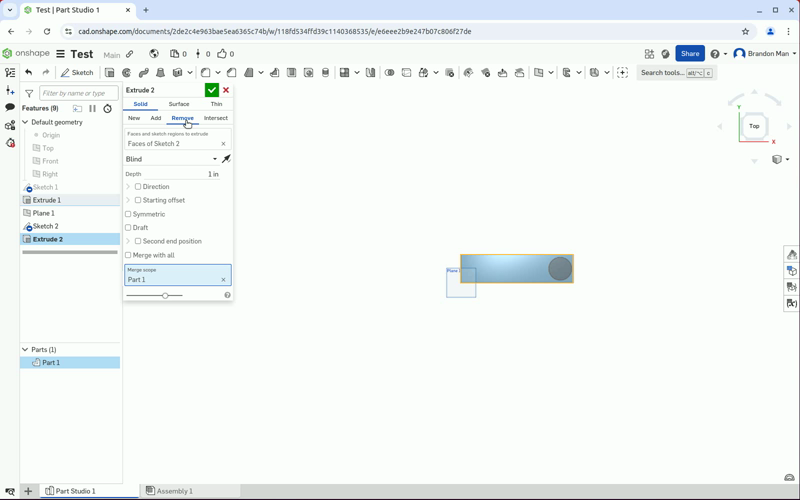
key(tab, 4)
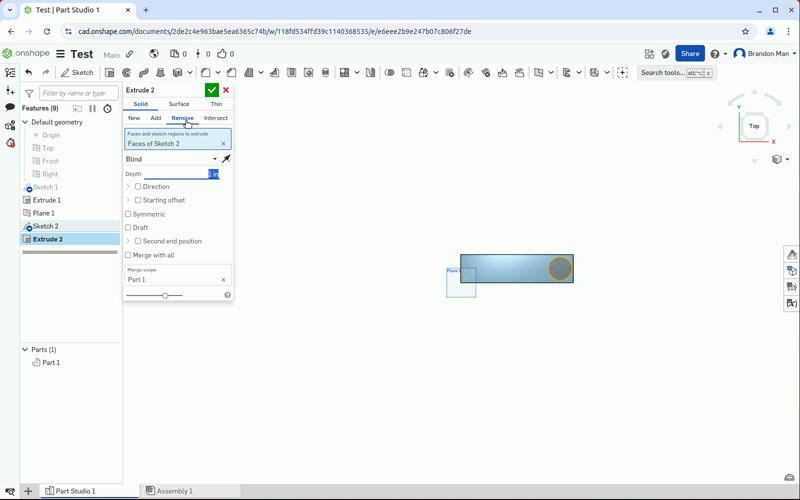
text(5.536)
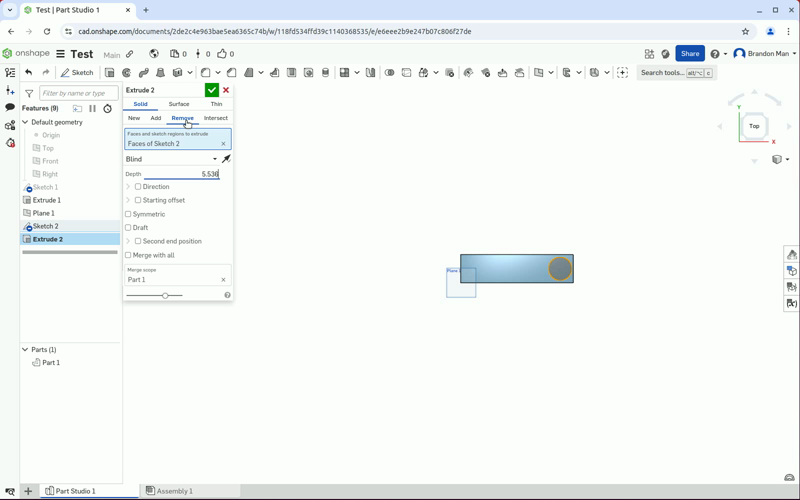
key(tab, 6)
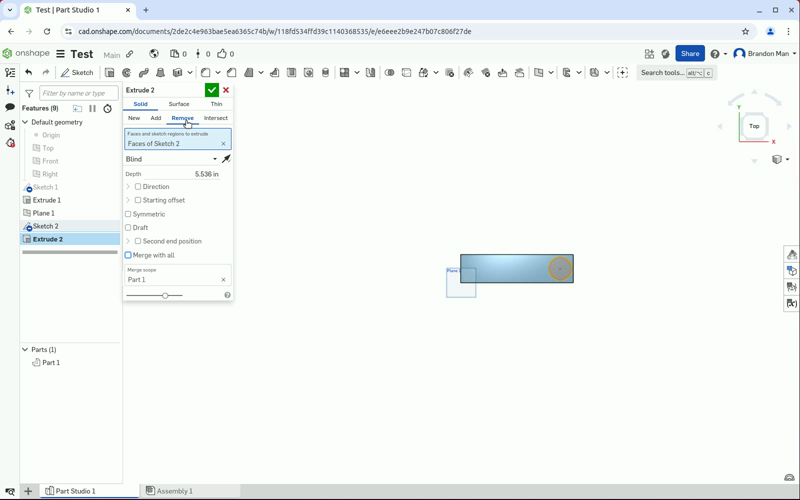
key(space)
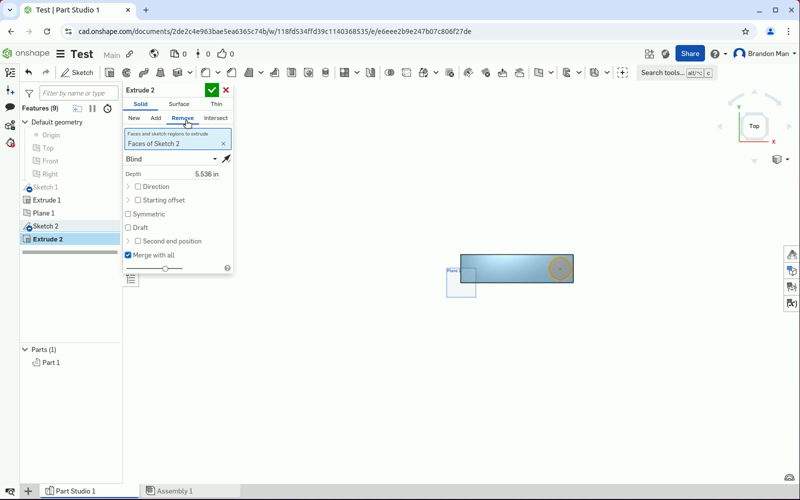
key(enter)
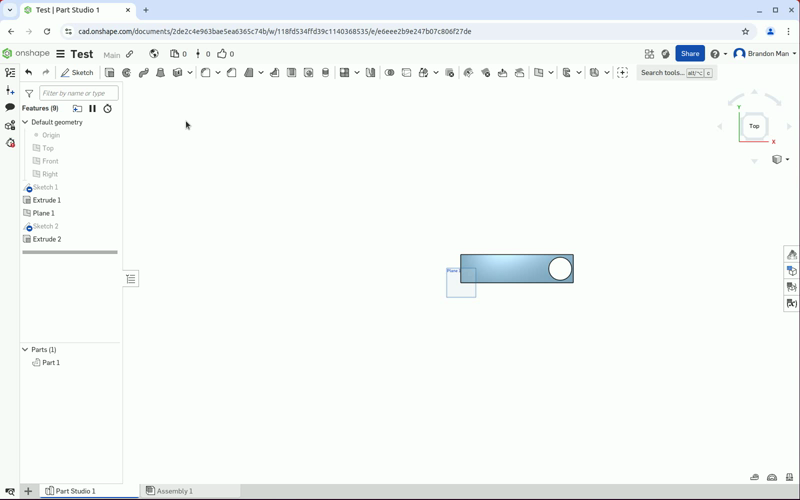
key(shift+h)
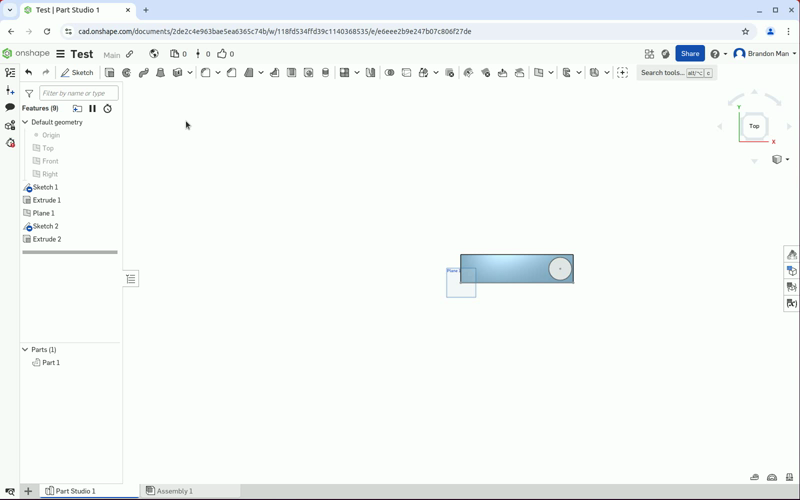
key(shift+h)
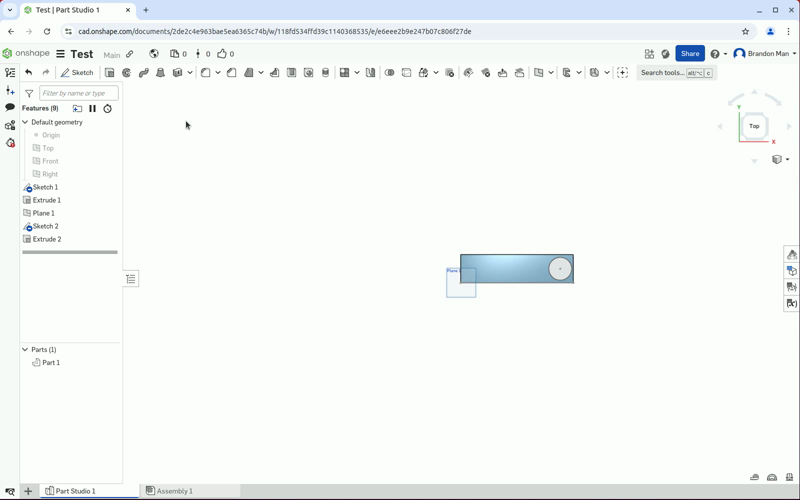
key(shift+7)
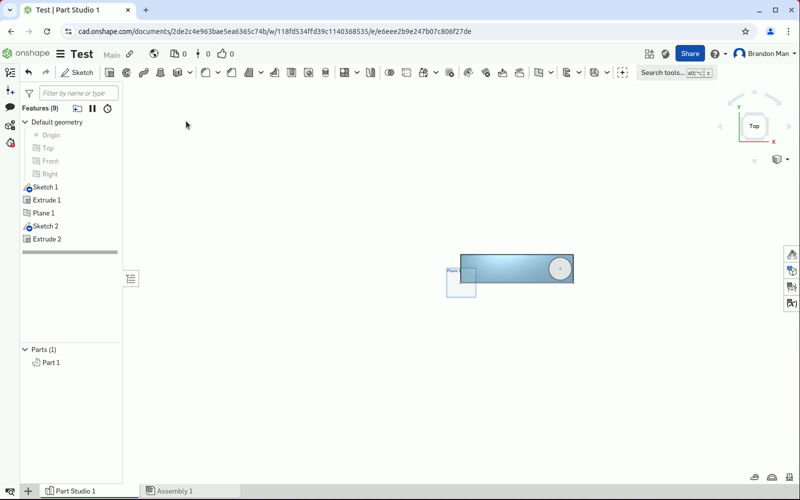
key(up, 3)
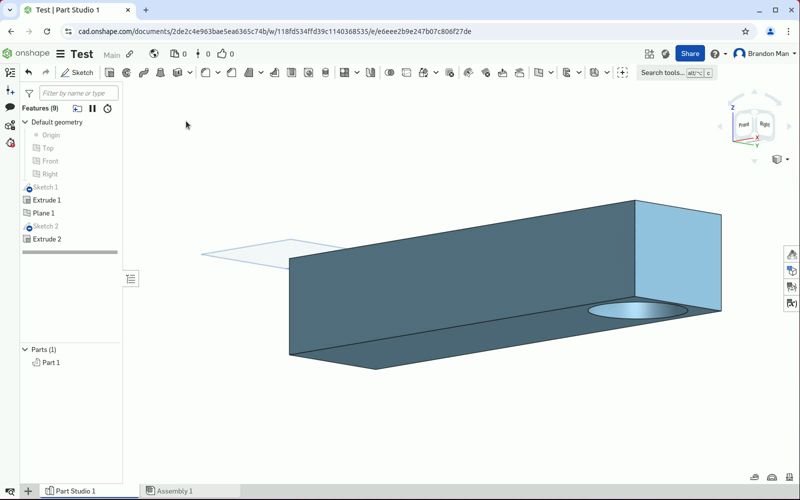
key(left, 3)
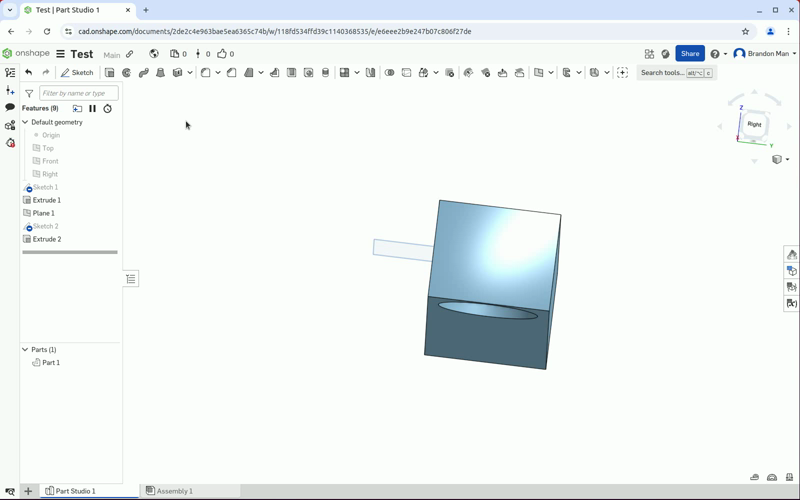
key(right, 3)
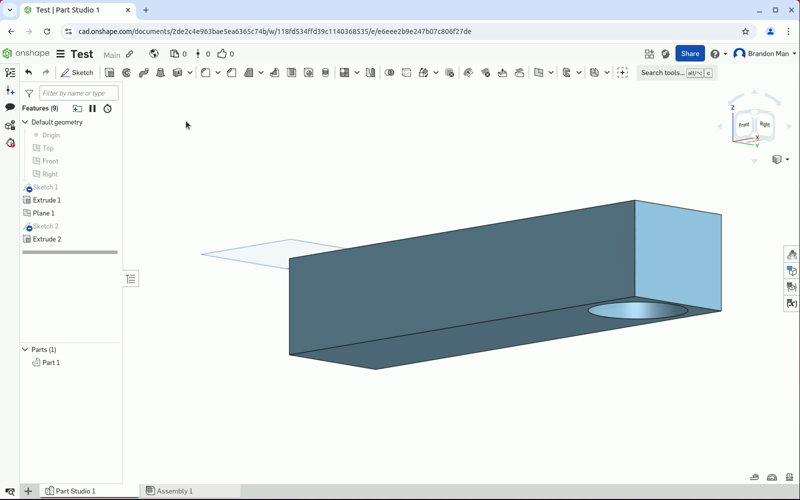
key(down, 3)
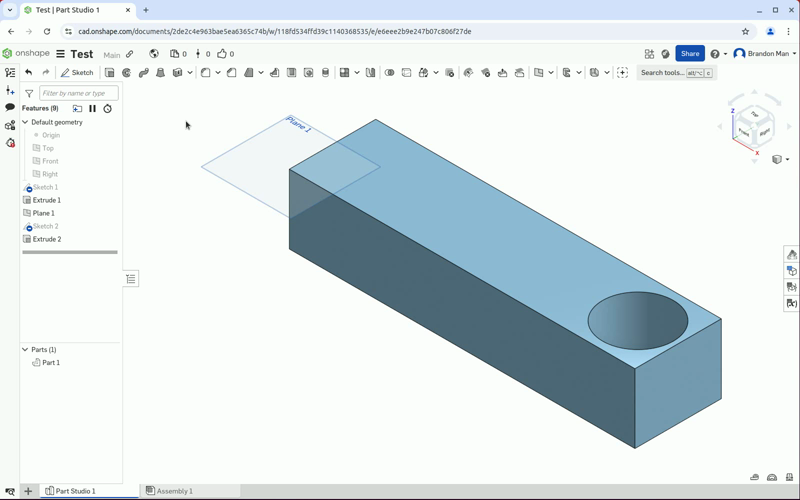
mouse_move(73, 189)
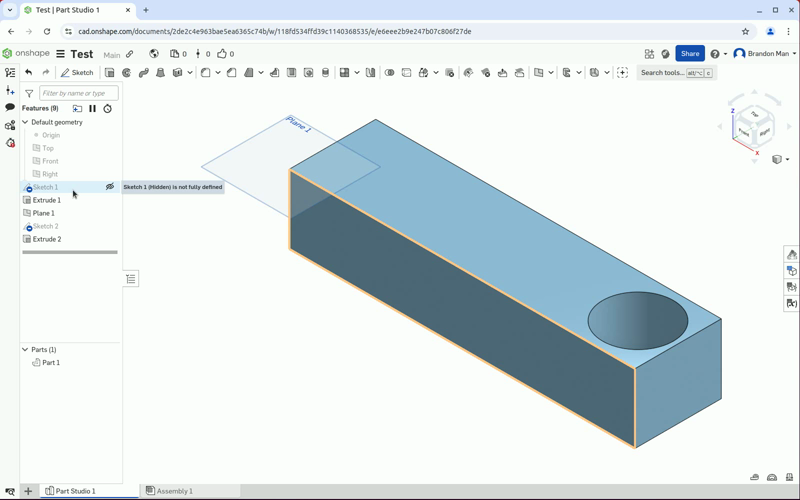
click(73, 189)